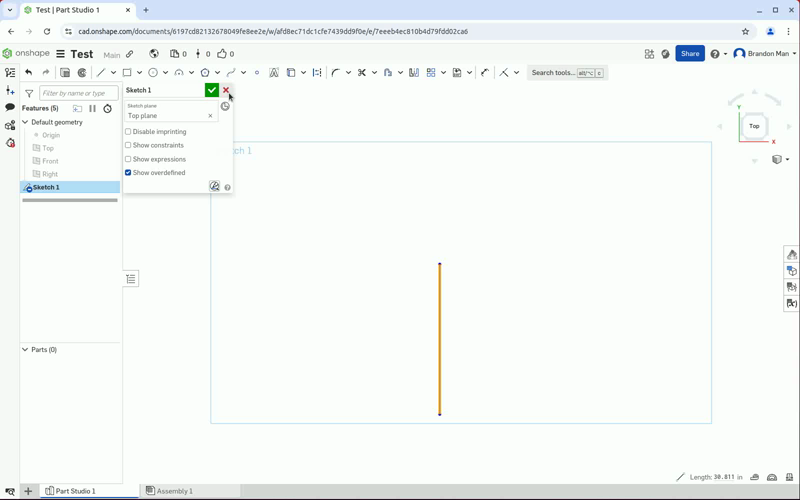
key(shift+h)
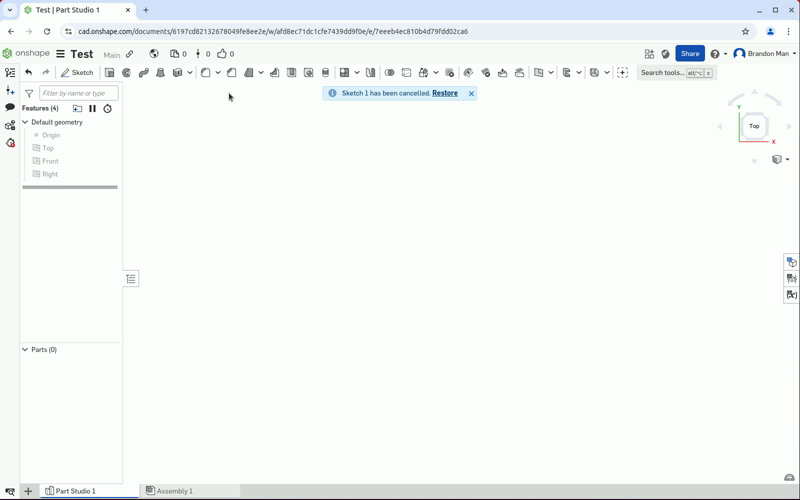
mouse_move(73, 352)
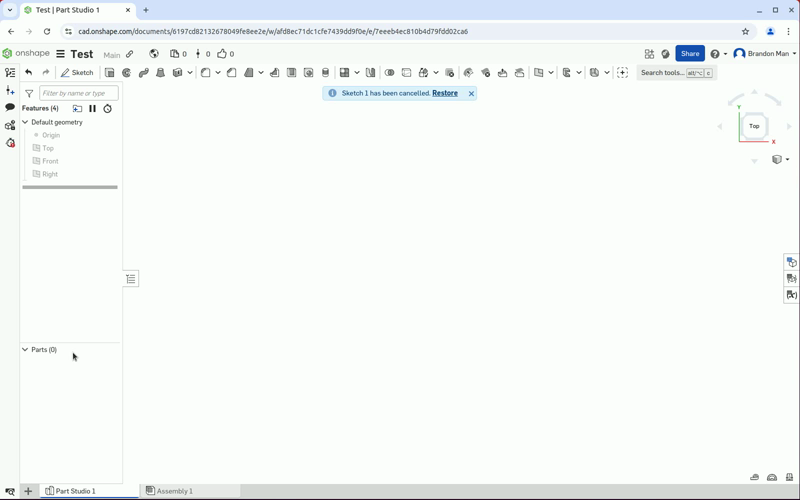
key(y)
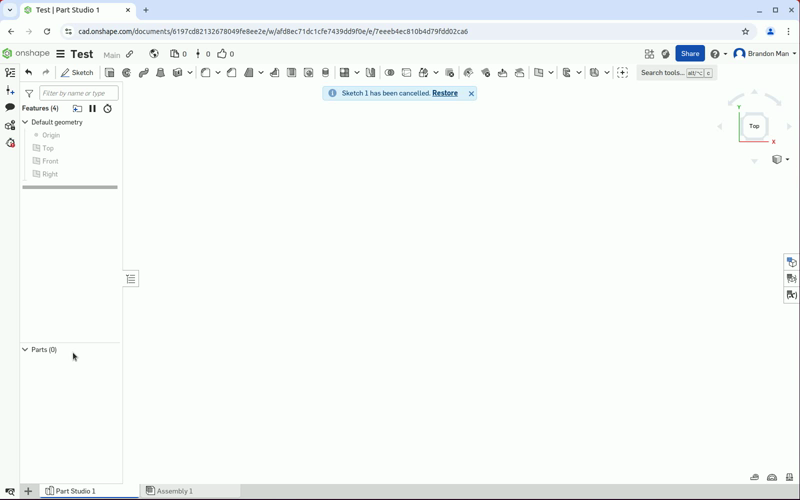
key(shift+p)
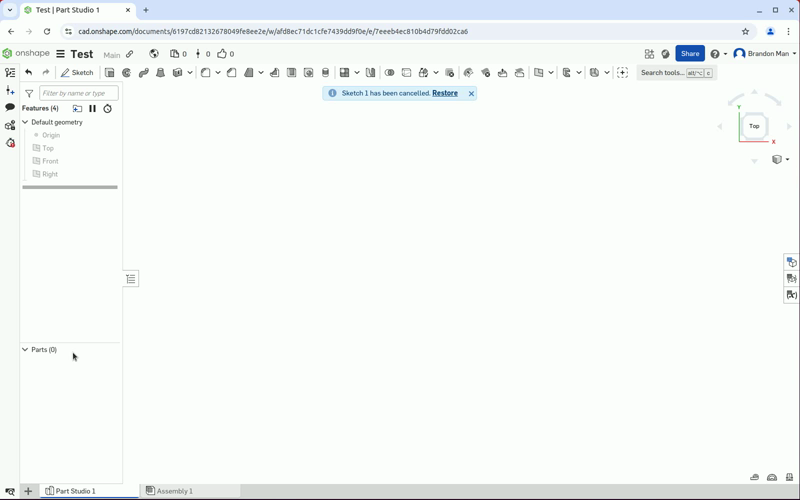
key(space)
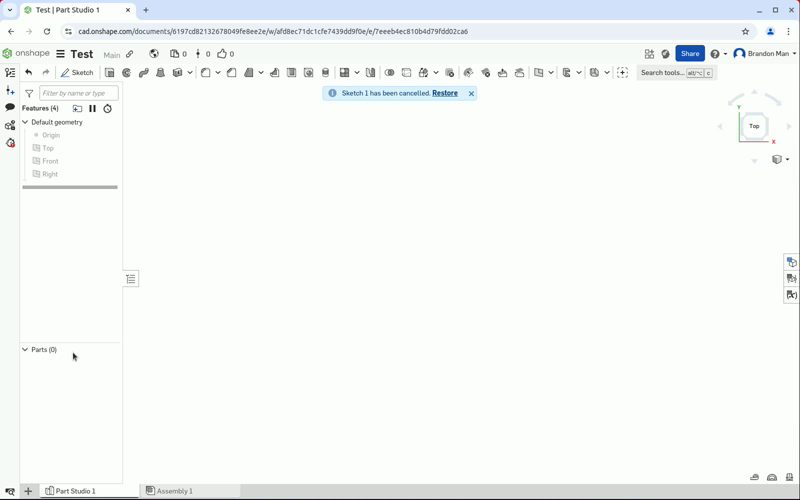
key_down(shift)
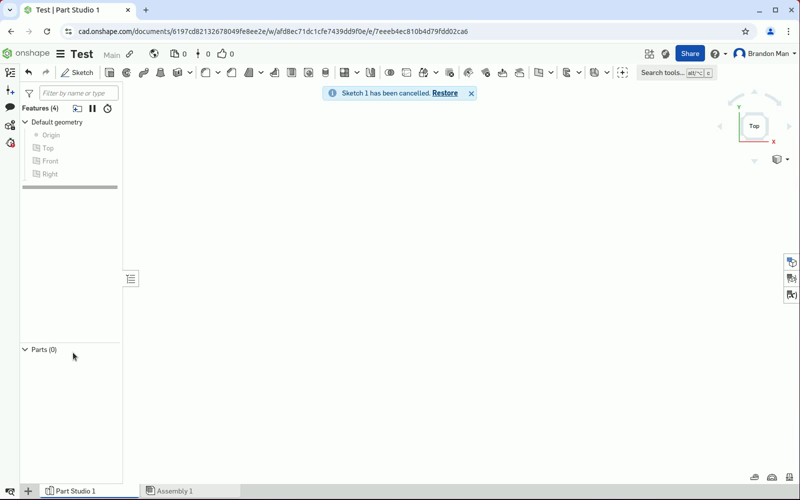
key(up)
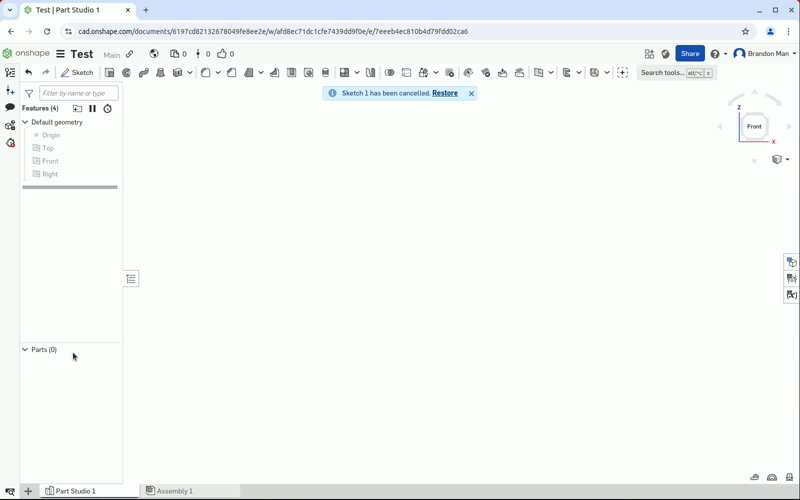
key_up(shift)
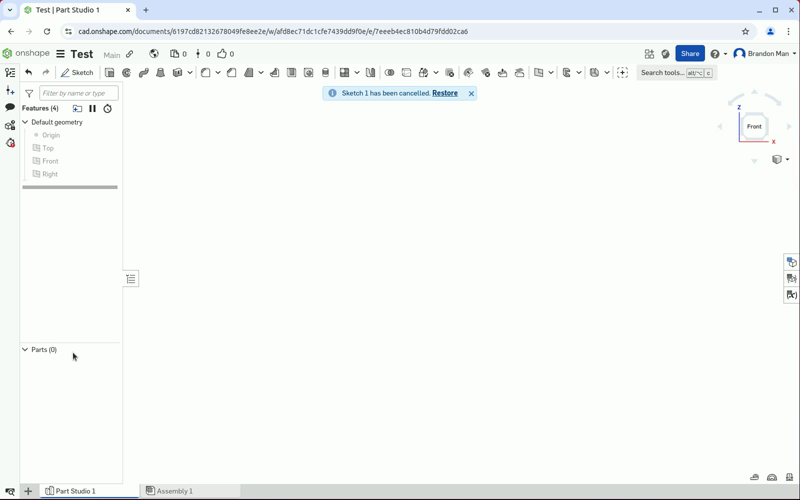
mouse_move(73, 352)
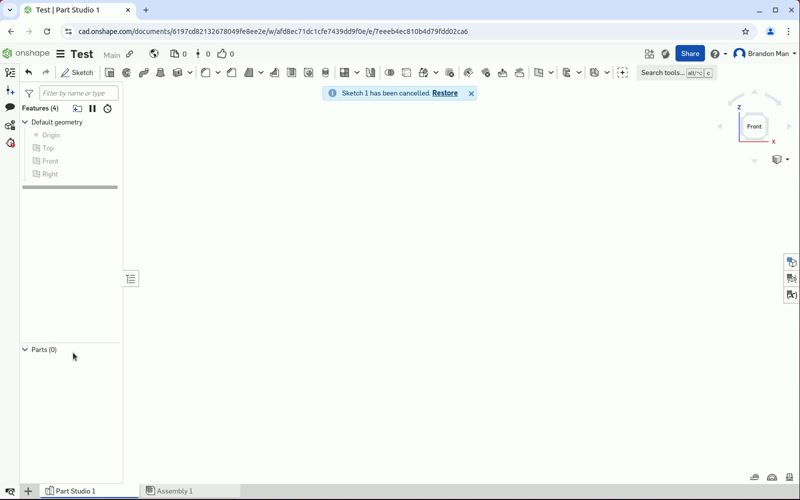
key(shift+y)
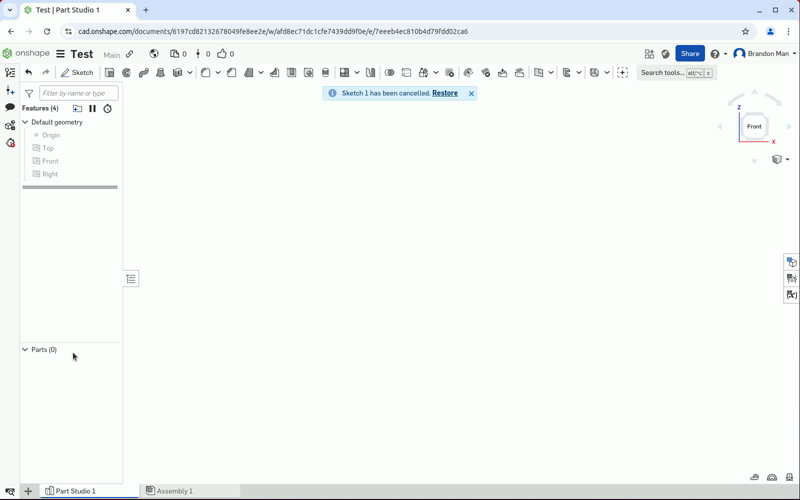
key(shift+s)
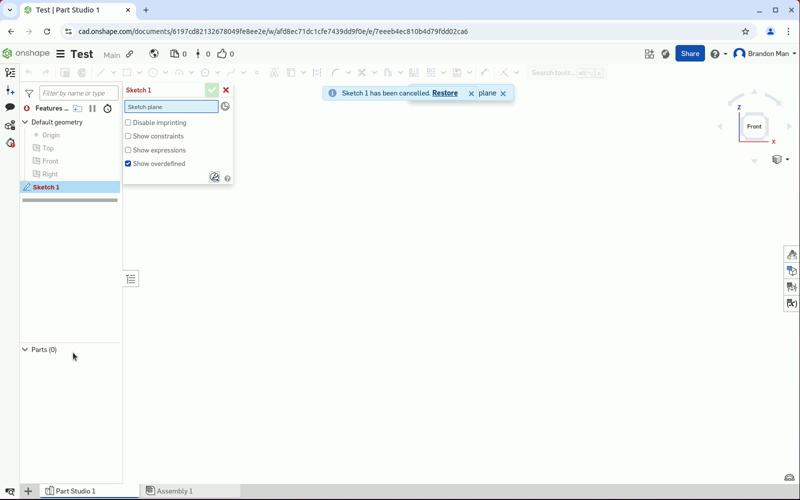
mouse_move(73, 163)
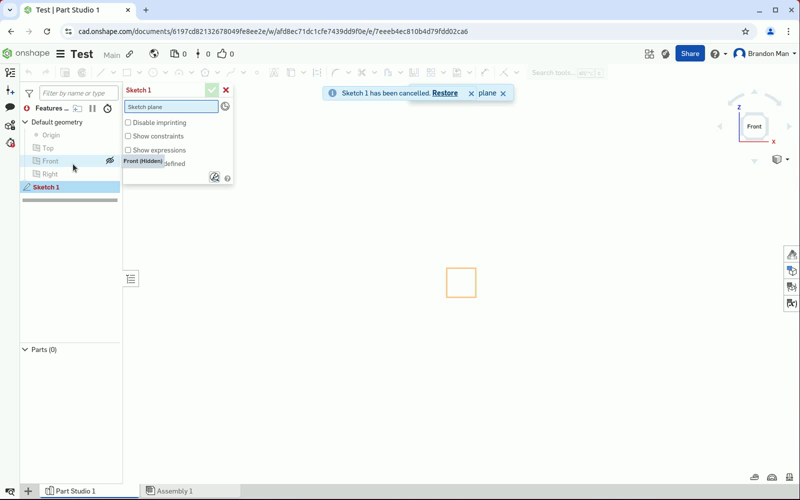
click(73, 163)
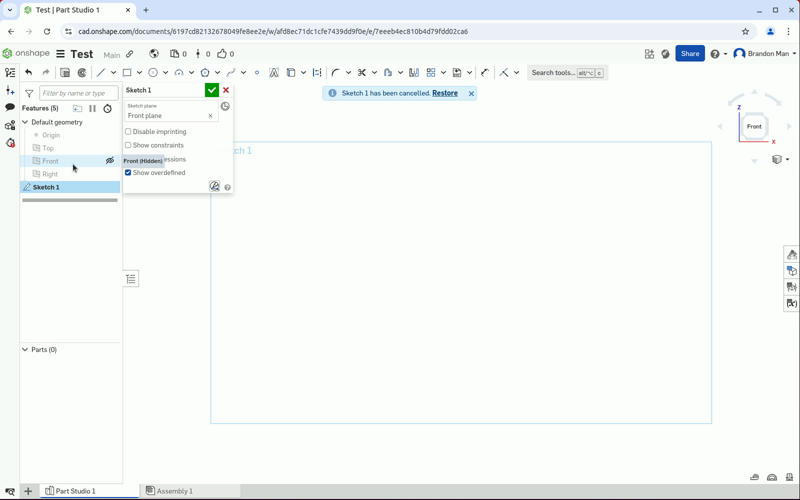
mouse_move(73, 352)
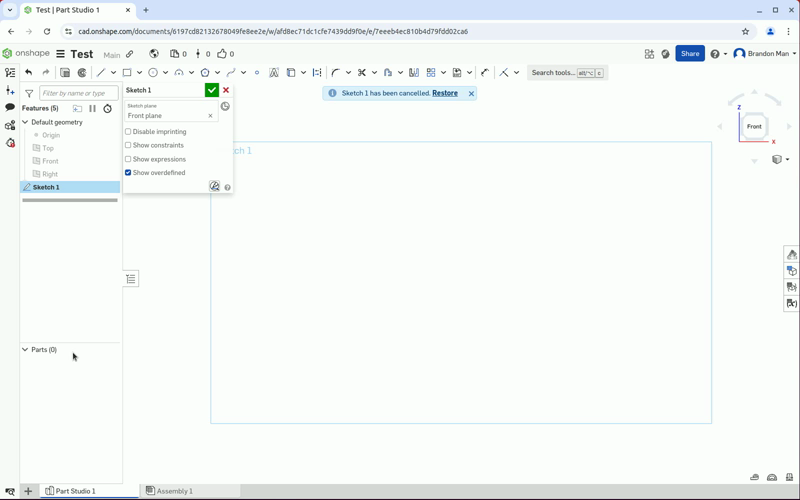
key(y)
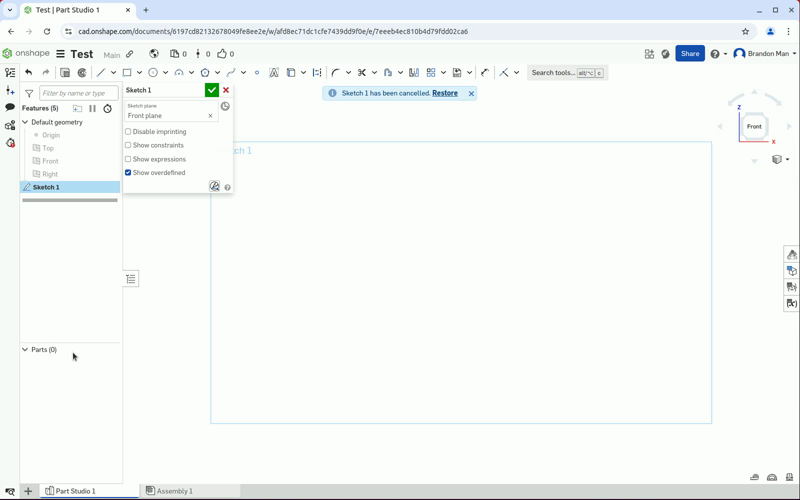
key(l)
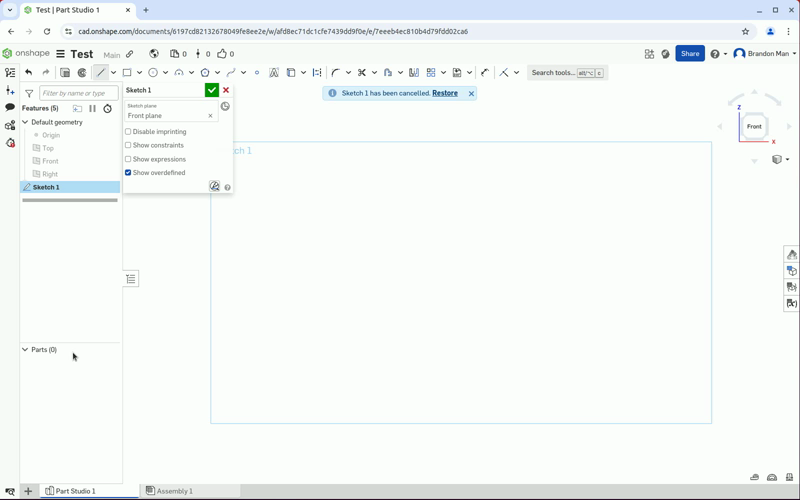
key_down(shift)
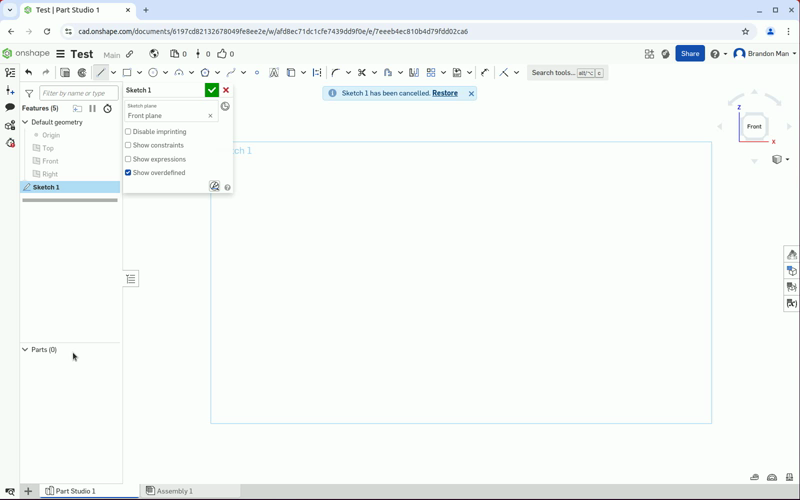
mouse_move(375, 357)
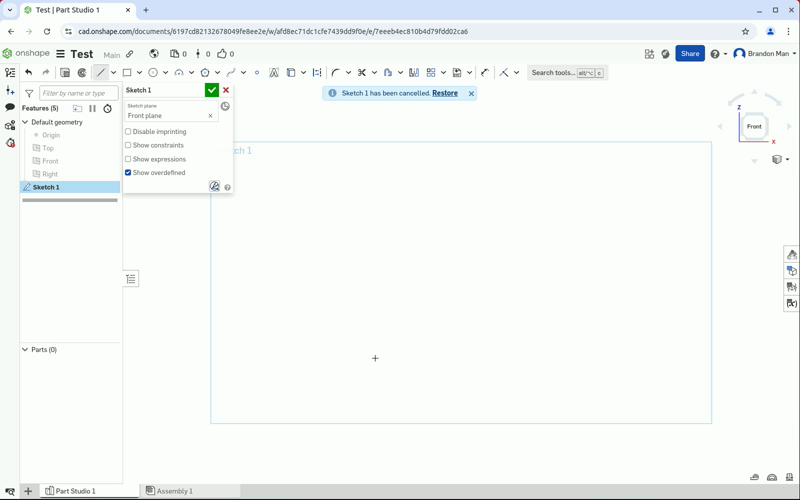
click(375, 357)
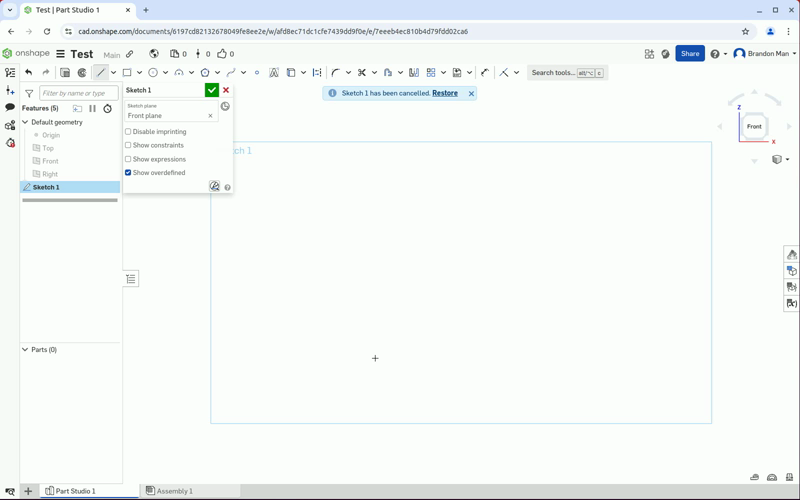
key_up(shift)
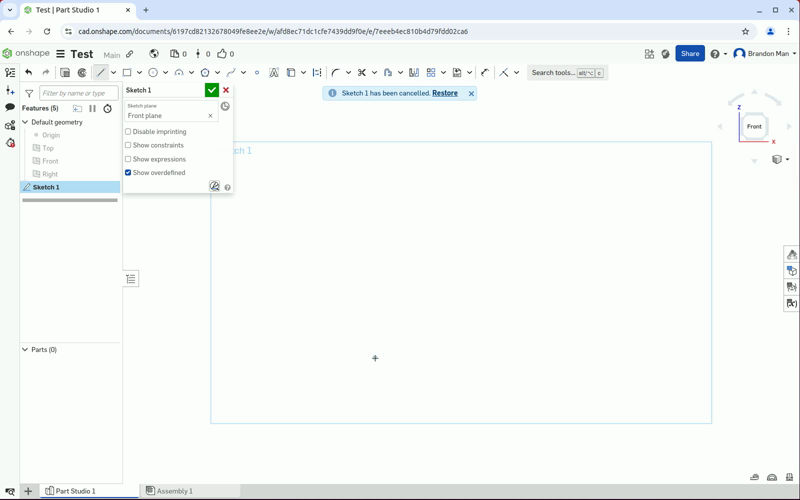
key_down(shift)
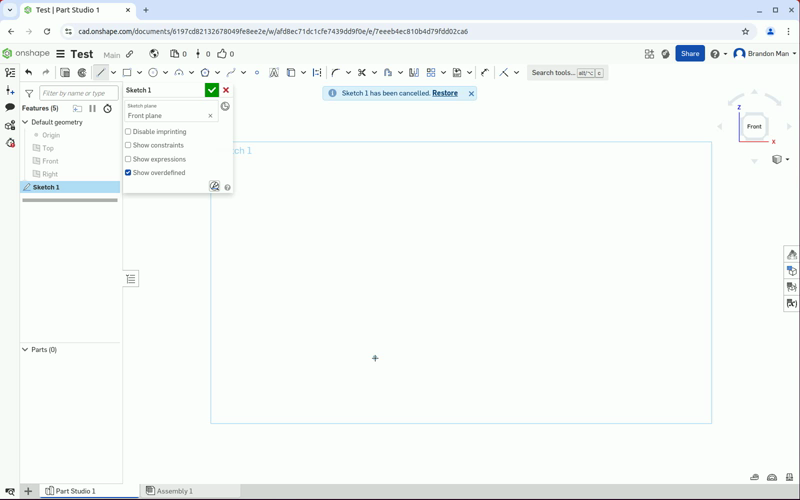
mouse_move(572, 357)
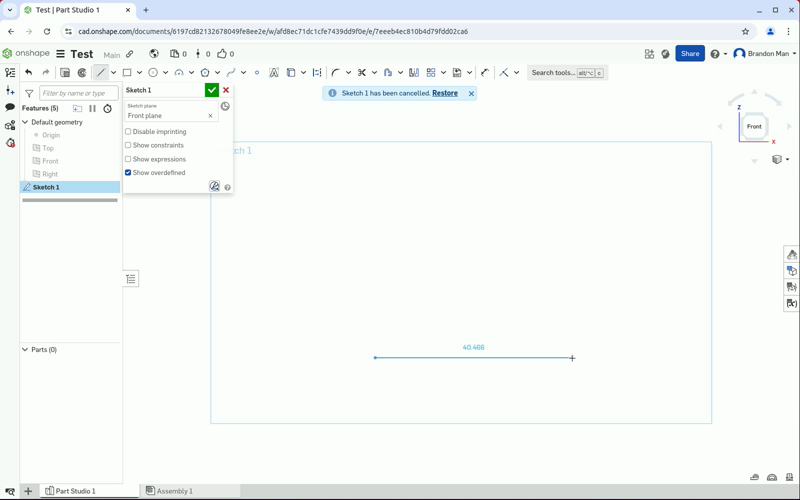
click(572, 357)
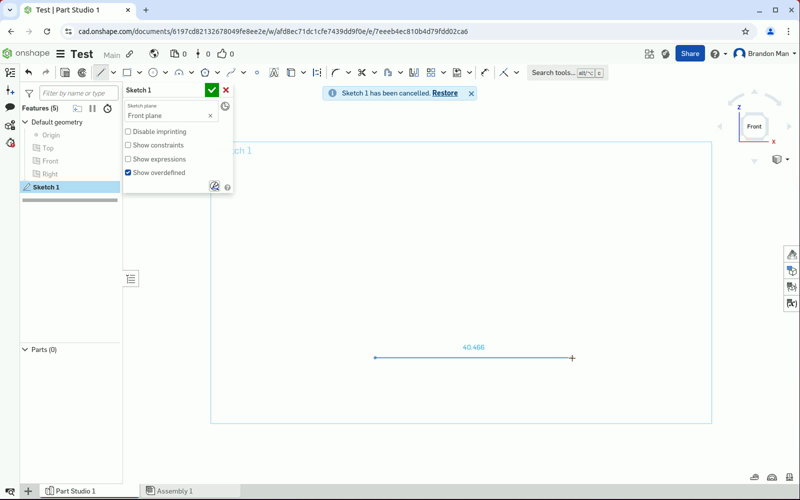
key_up(shift)
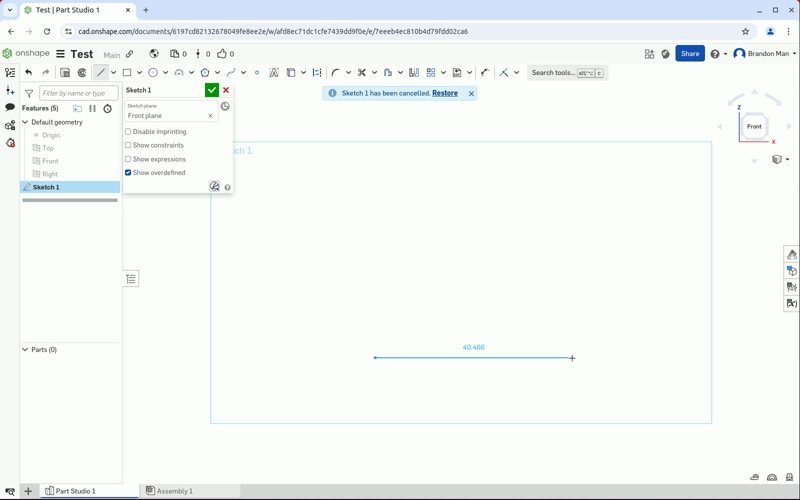
key_down(shift)
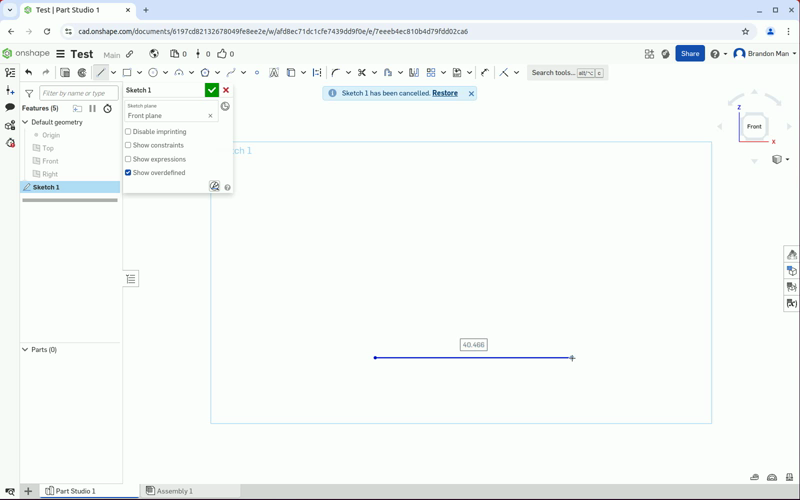
mouse_move(572, 270)
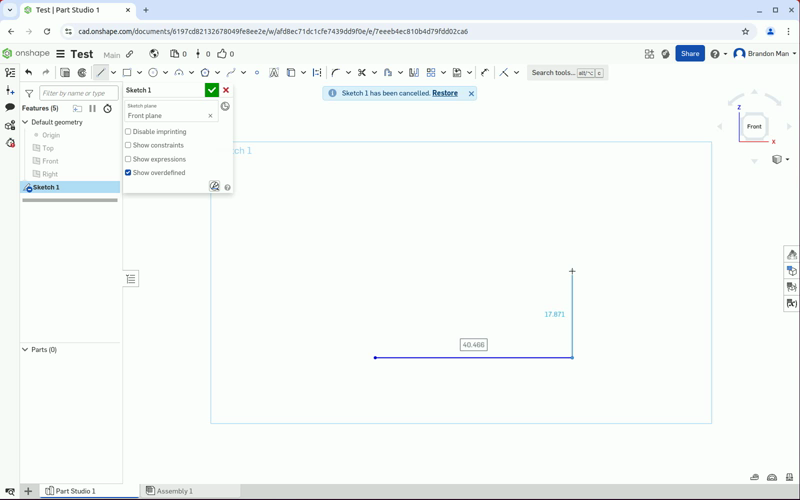
click(572, 270)
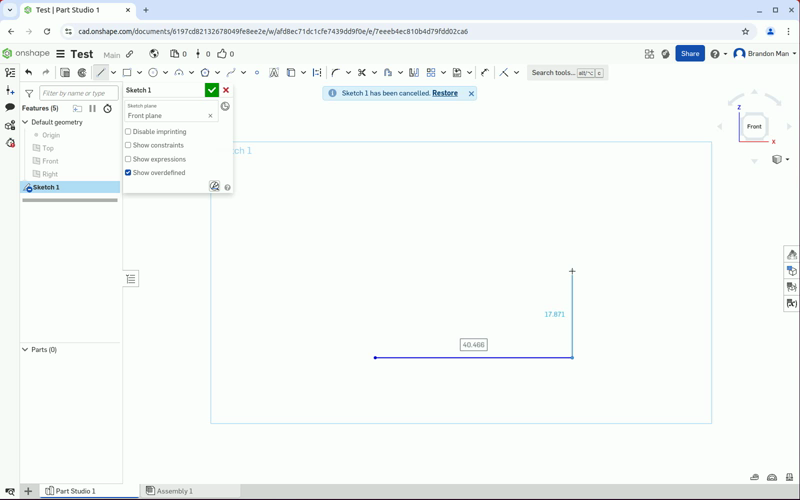
key_up(shift)
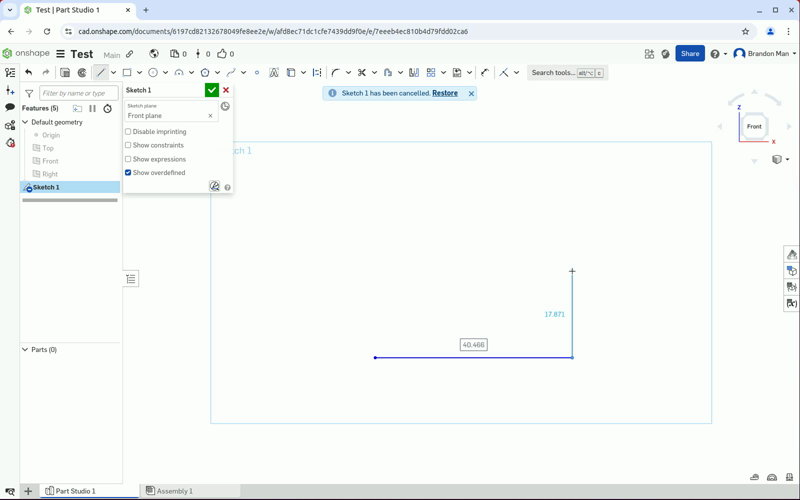
key_down(shift)
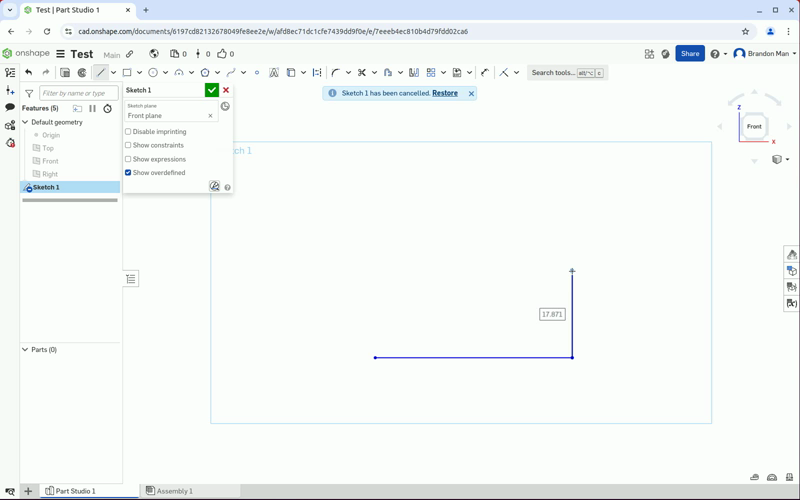
mouse_move(375, 270)
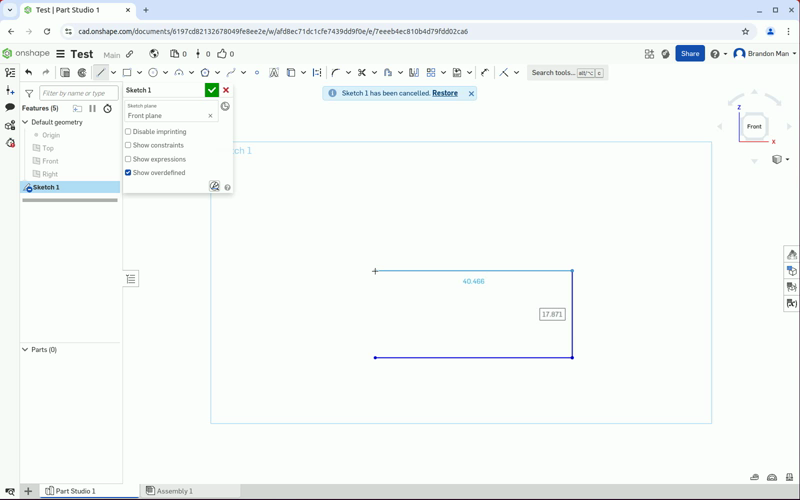
click(375, 270)
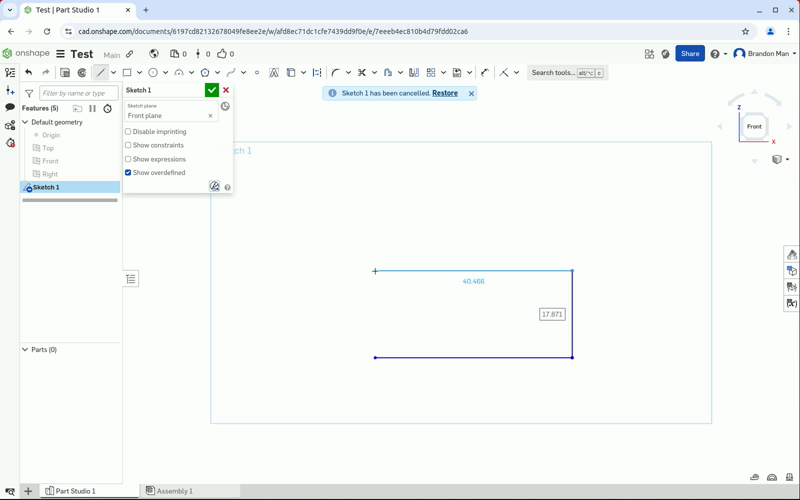
key_up(shift)
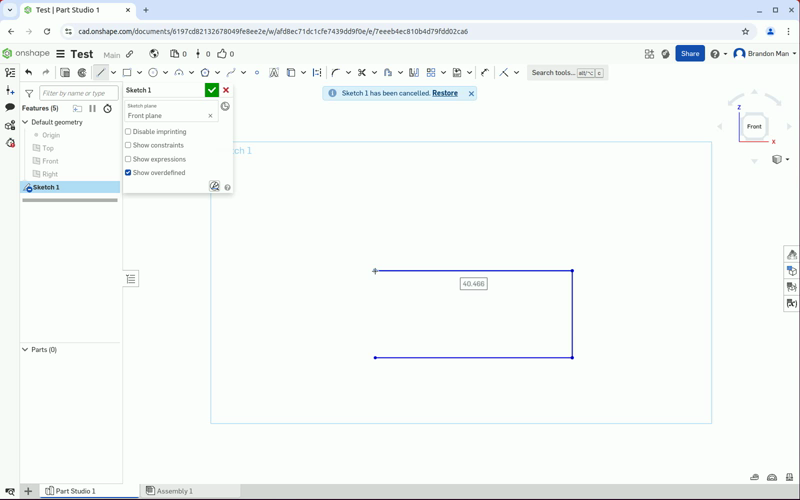
key_down(shift)
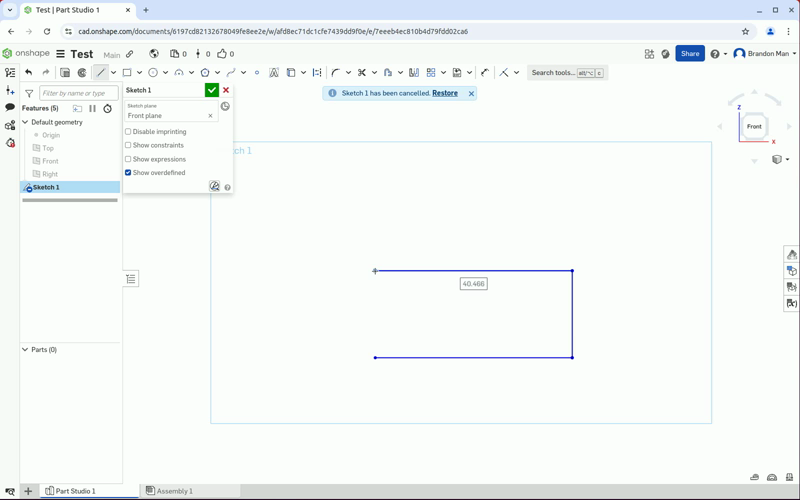
mouse_move(375, 357)
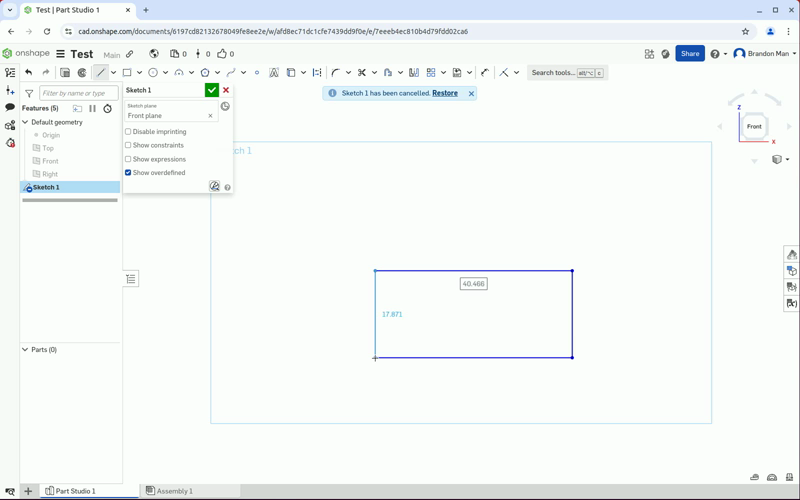
key_up(shift)
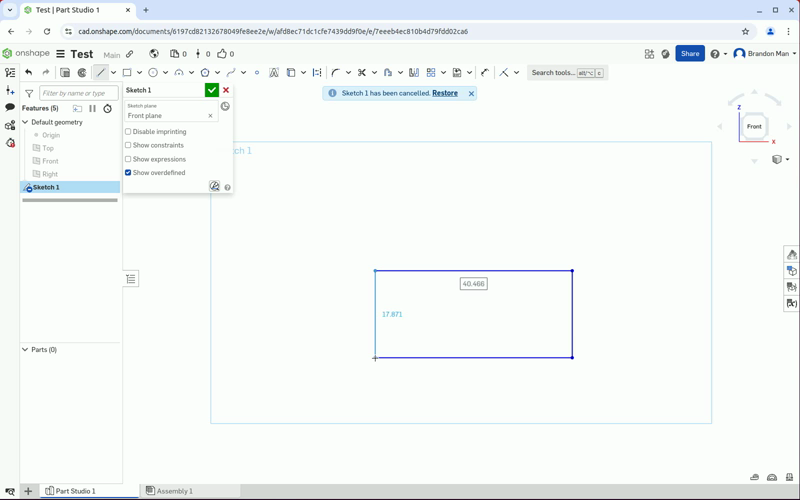
click(375, 357)
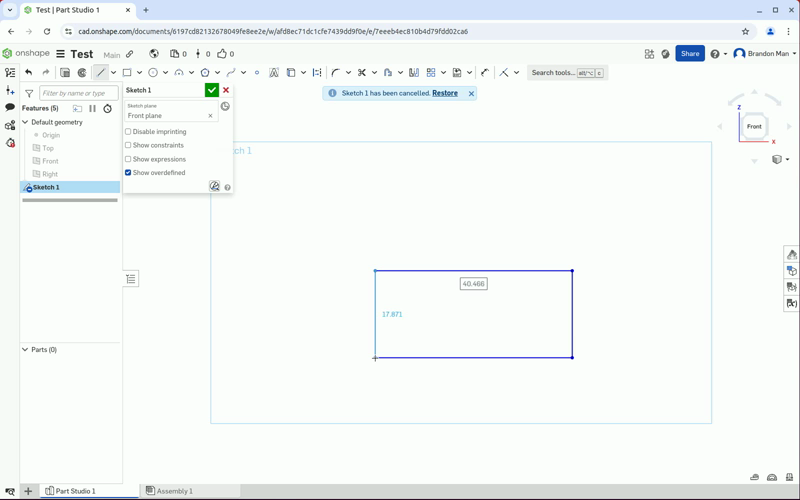
key(esc)
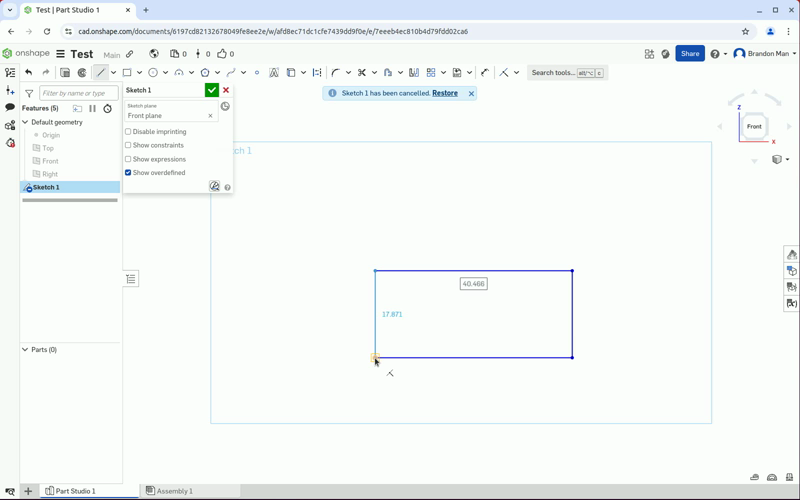
mouse_move(450, 344)
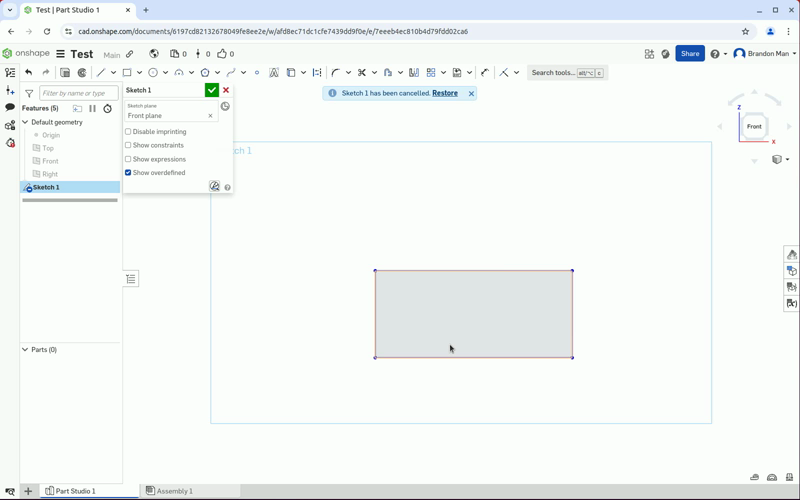
click(450, 344)
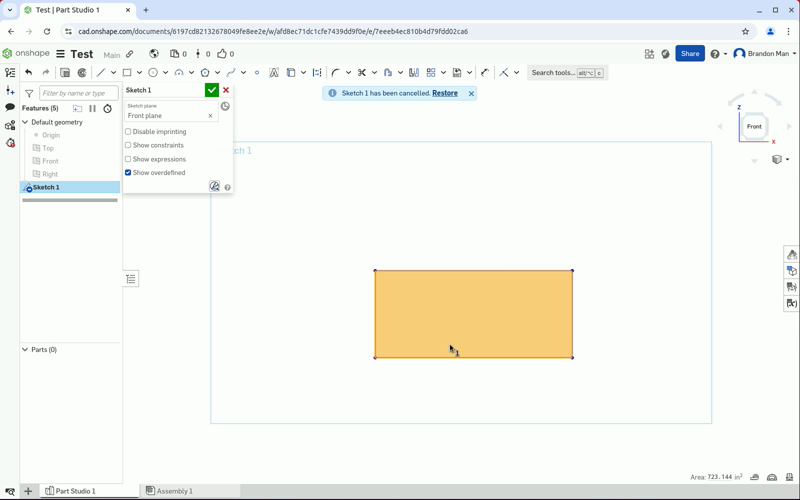
mouse_move(73, 352)
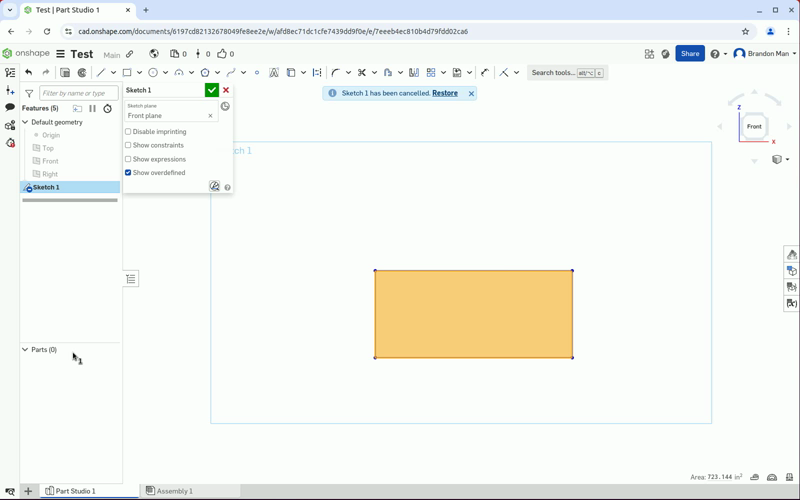
key(shift+y)
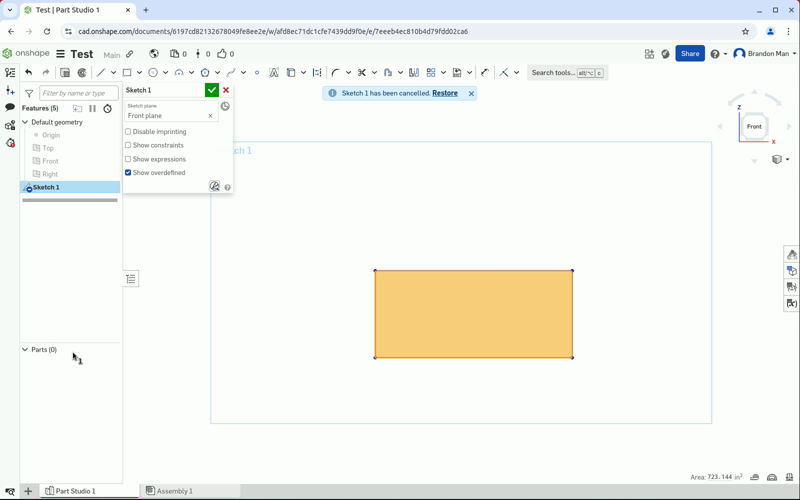
key(shift+e)
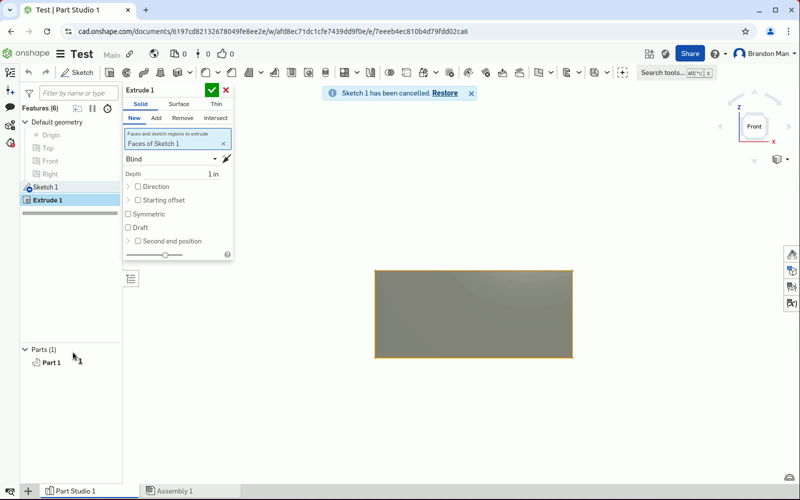
mouse_move(143, 106)
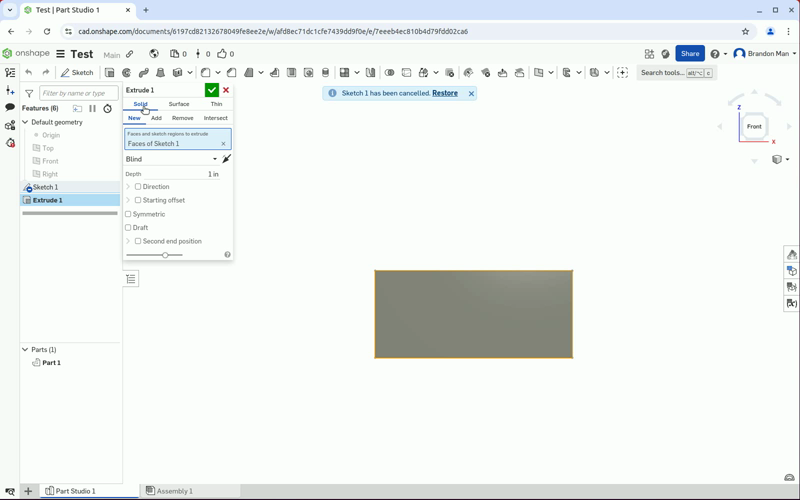
click(143, 106)
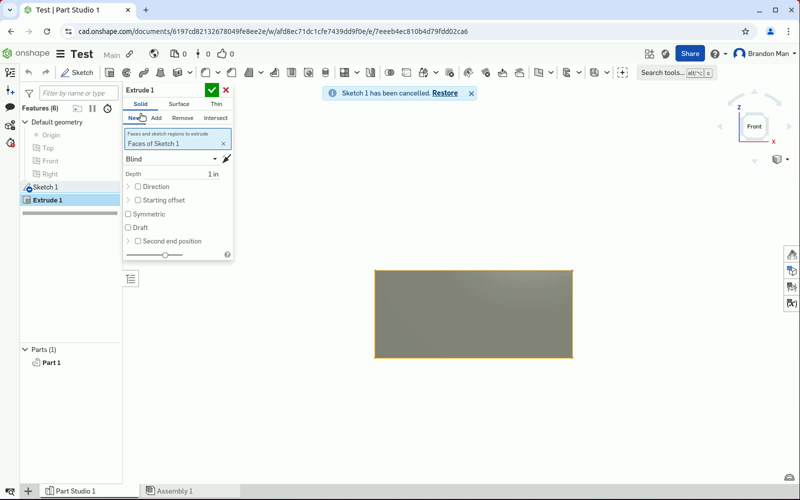
mouse_move(137, 120)
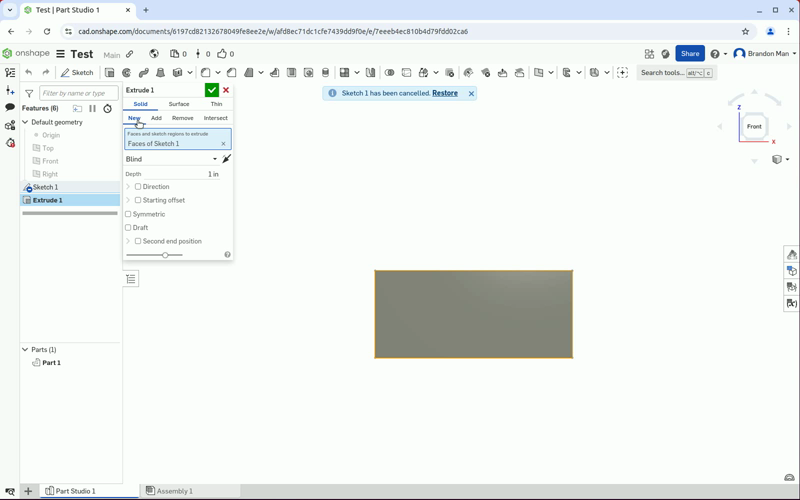
click(137, 120)
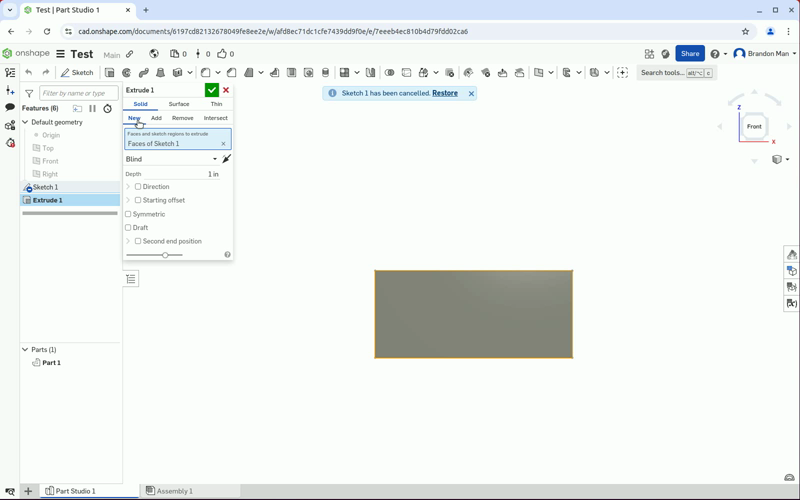
key(tab, 4)
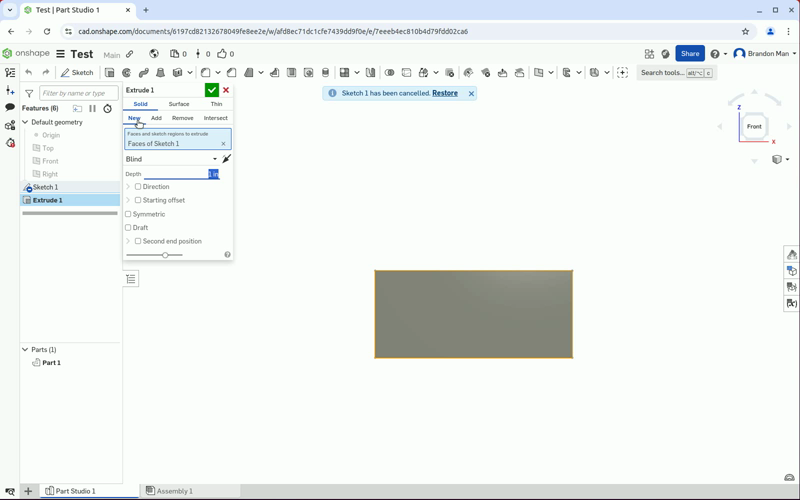
text(21.183)
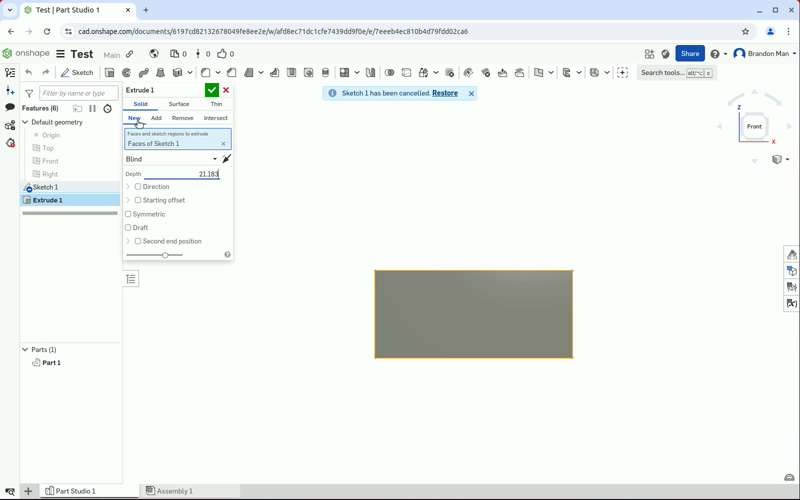
key(enter)
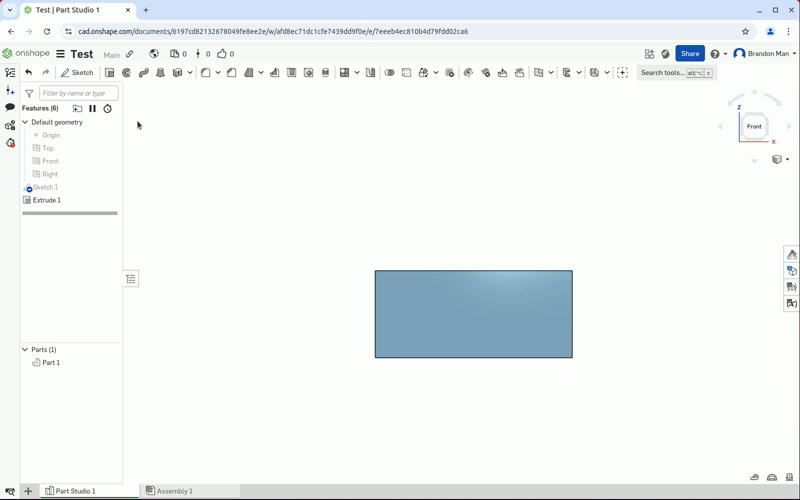
key(shift+h)
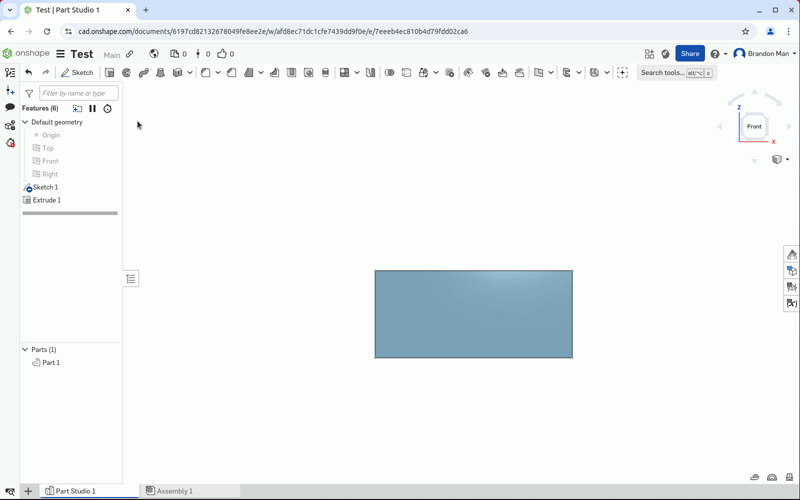
key(shift+h)
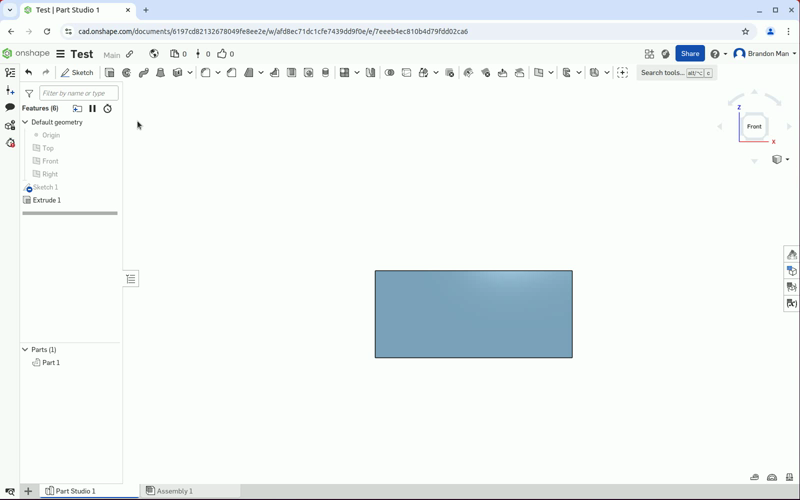
mouse_move(73, 189)
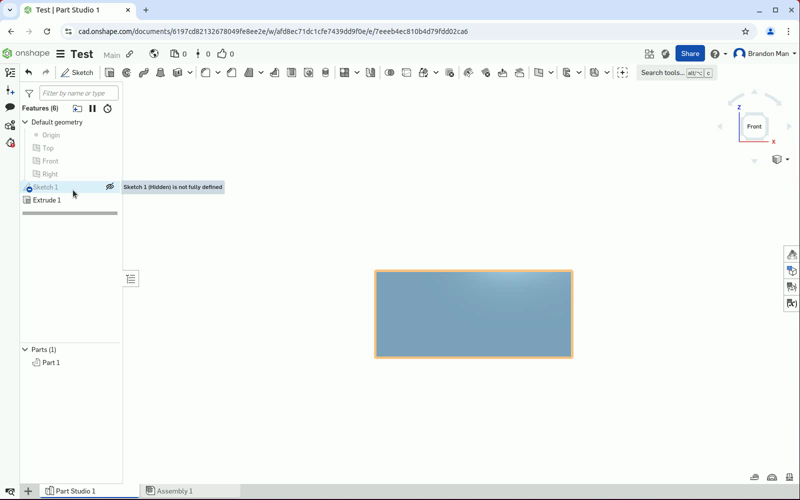
click(73, 189)
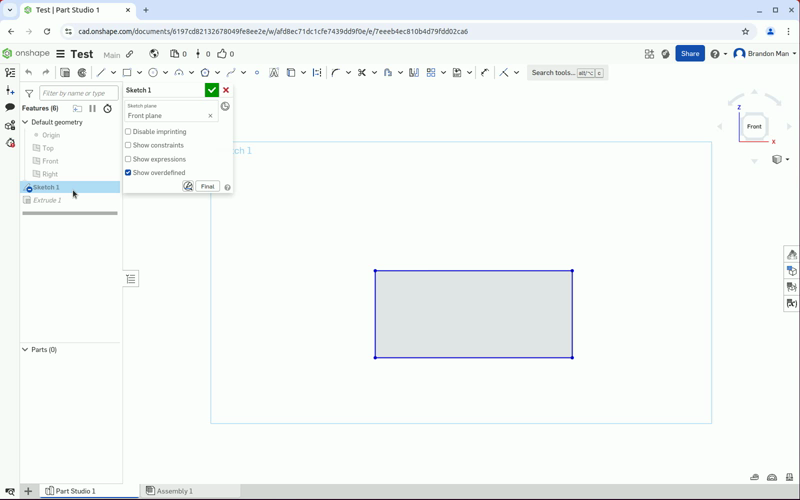
mouse_move(229, 92)
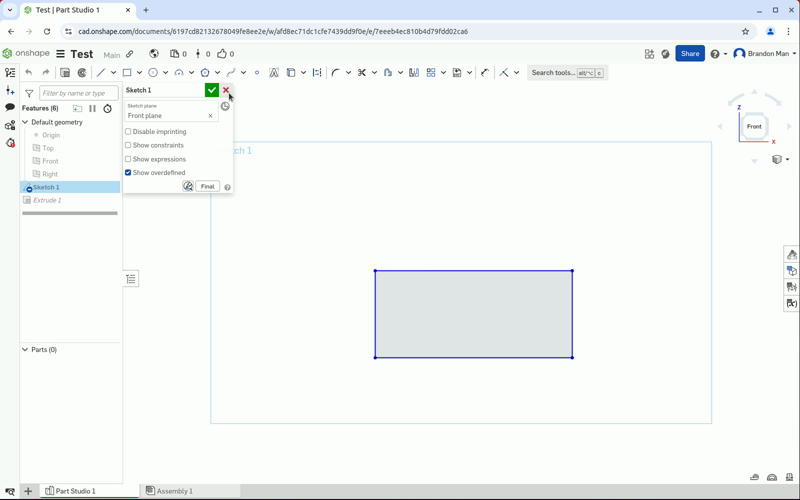
click(229, 92)
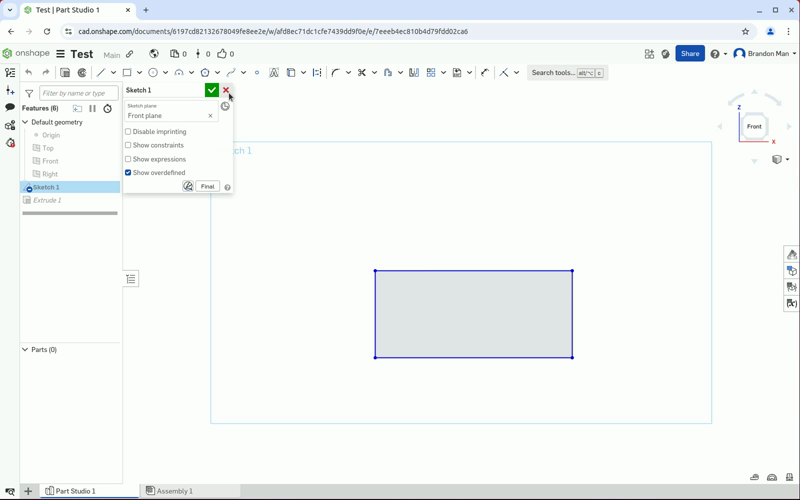
key(shift+s)
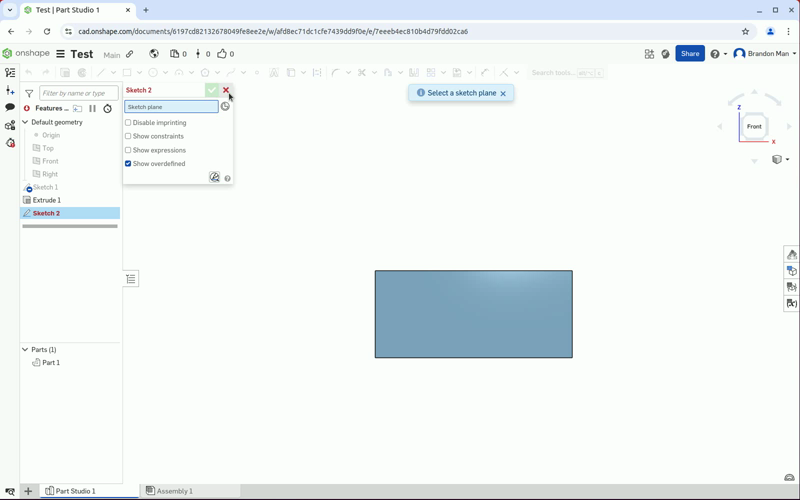
mouse_move(73, 163)
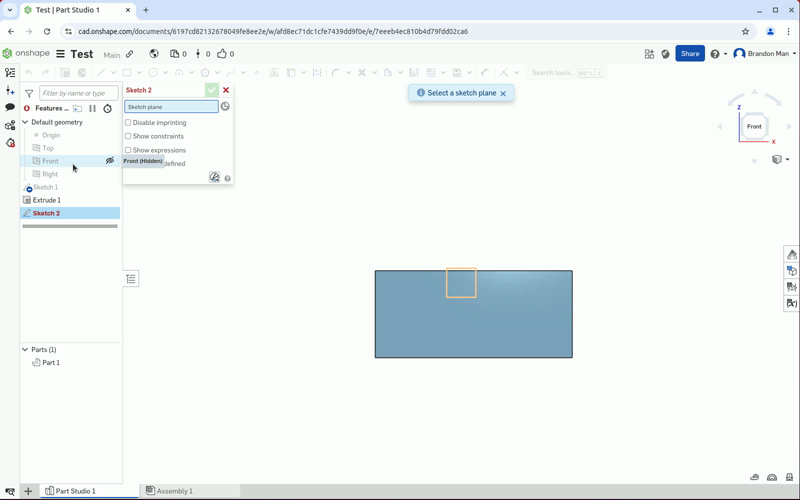
click(73, 163)
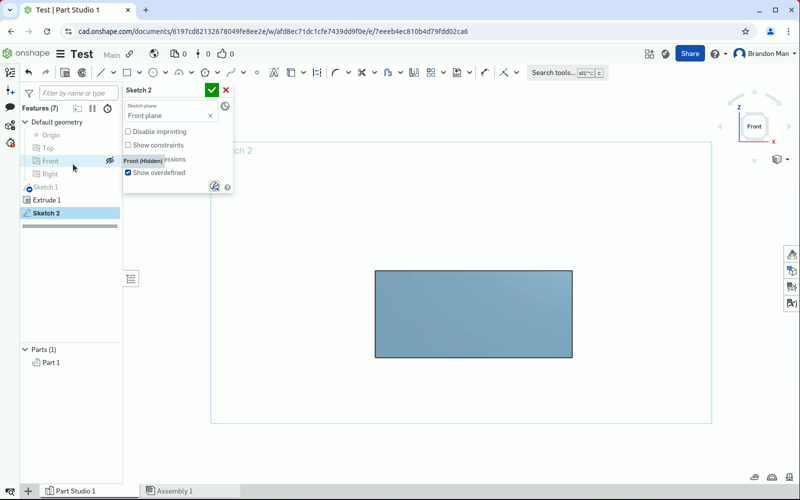
mouse_move(73, 352)
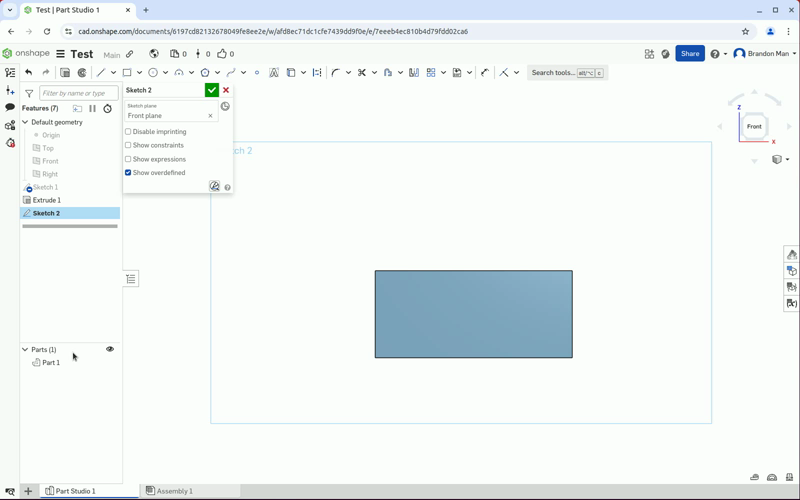
key(y)
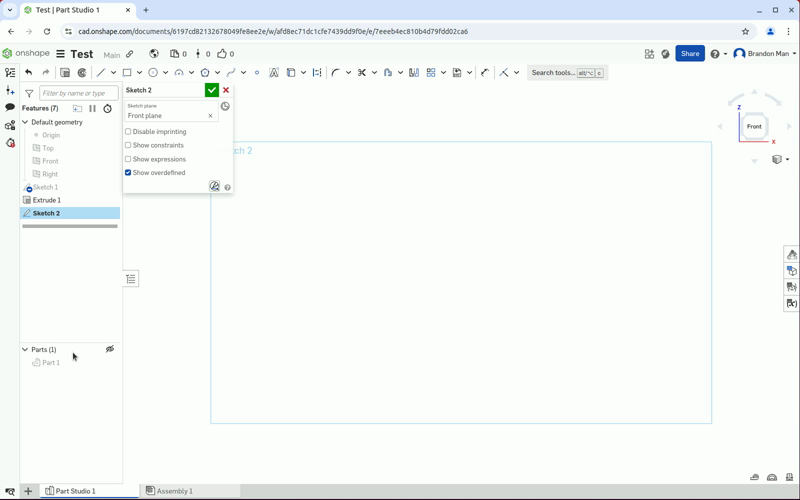
key(l)
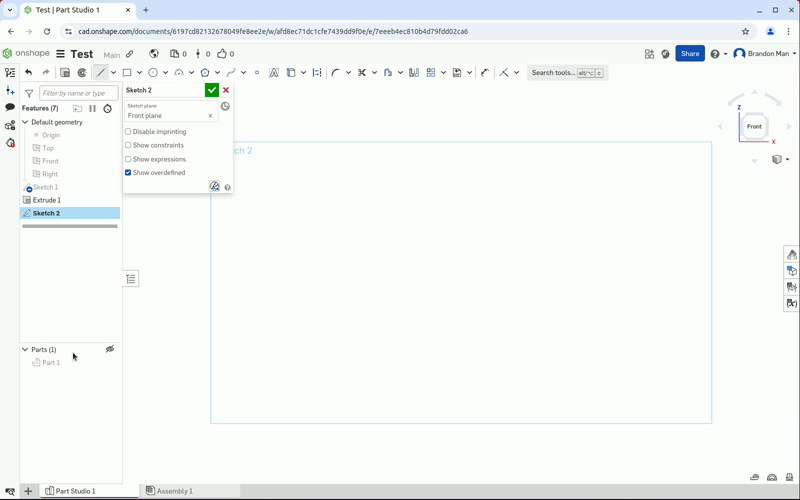
key_down(shift)
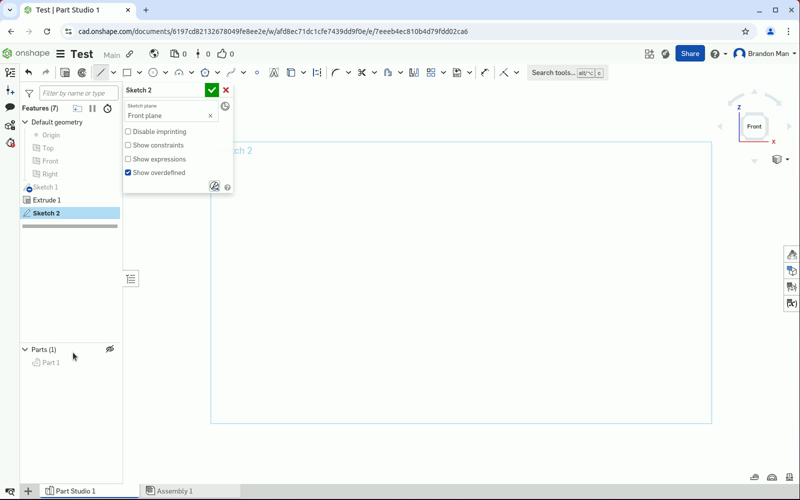
mouse_move(375, 270)
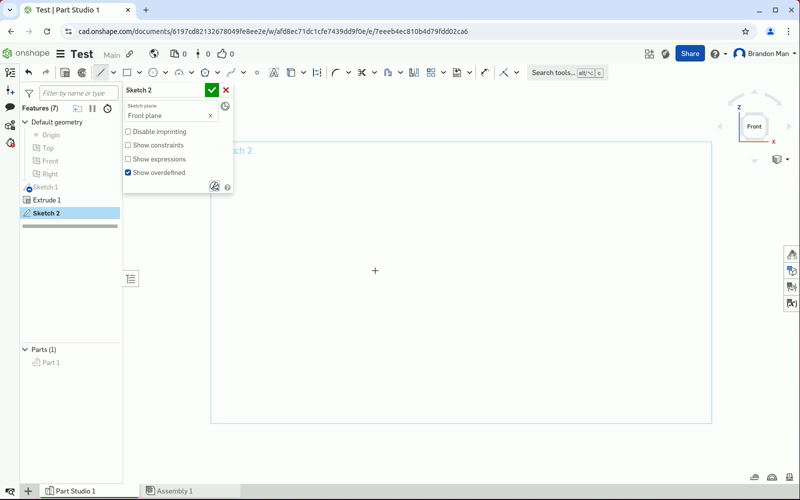
click(375, 270)
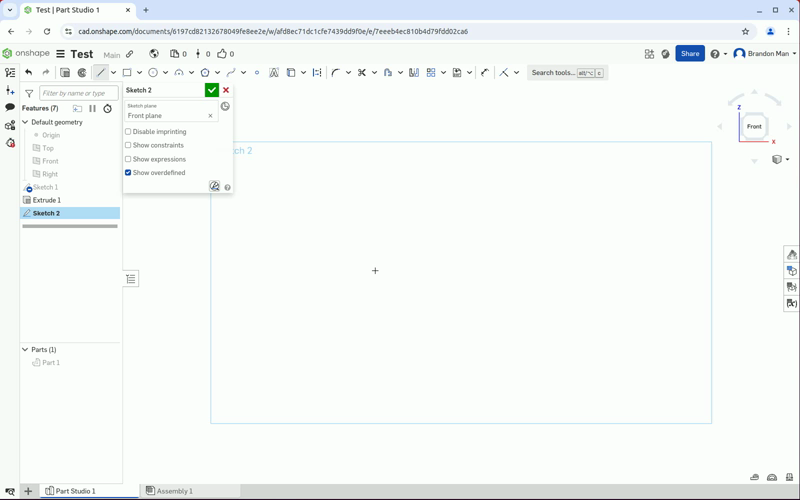
key_up(shift)
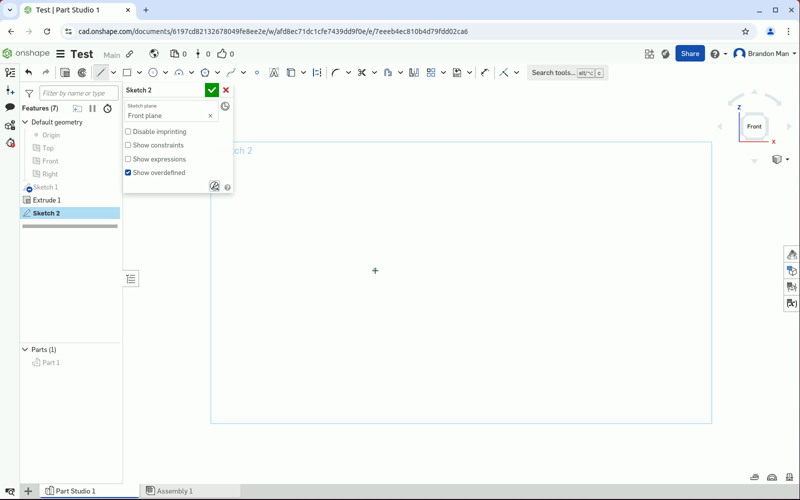
key_down(shift)
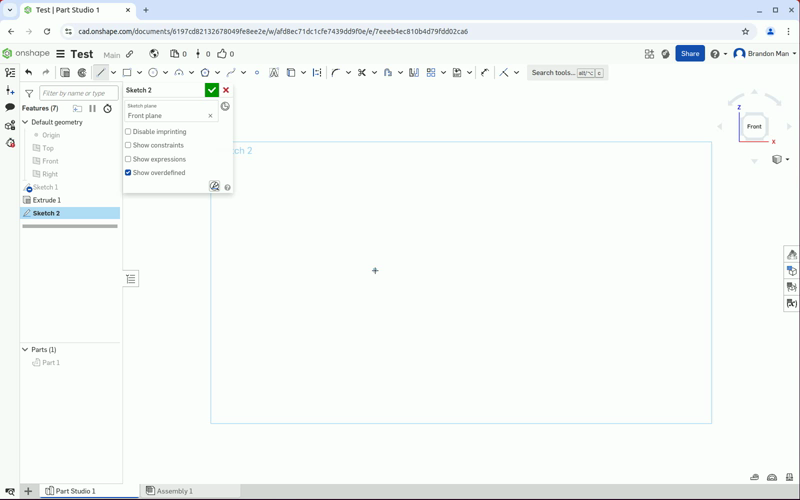
mouse_move(572, 270)
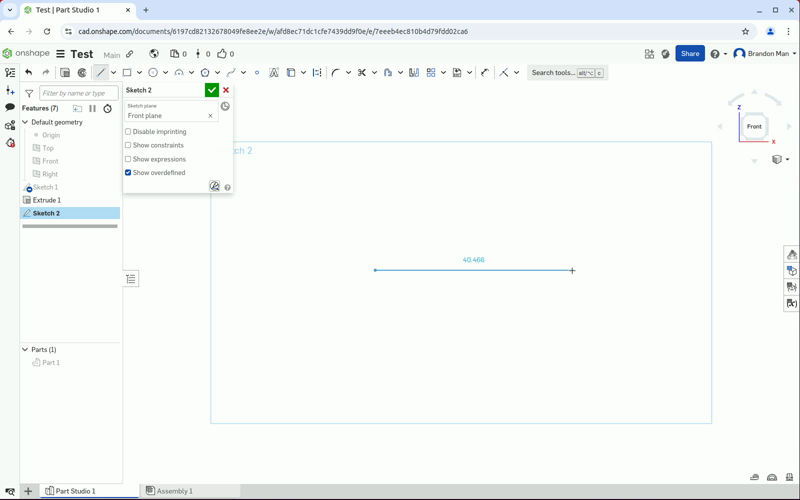
click(572, 270)
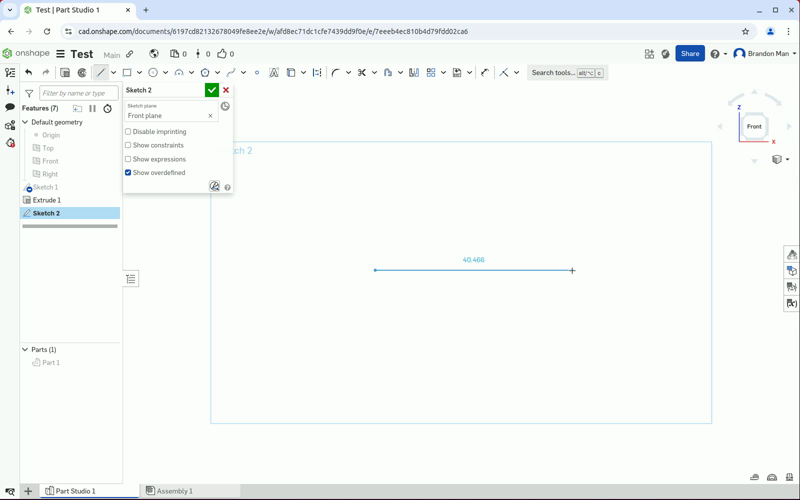
key_up(shift)
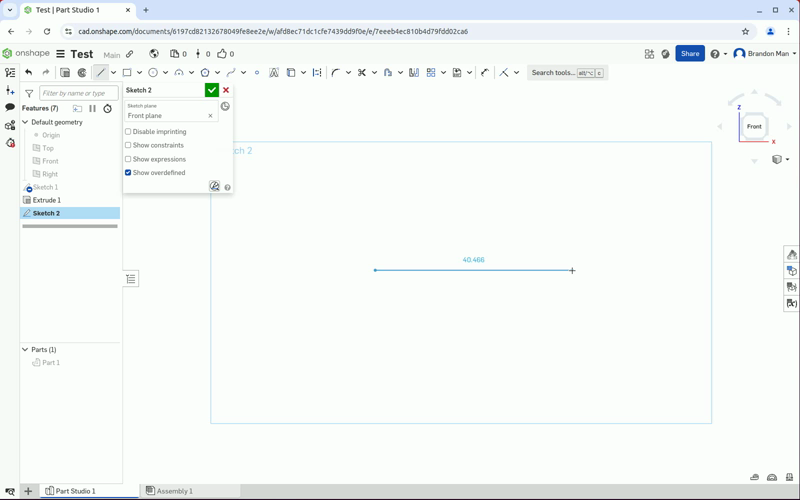
key_down(shift)
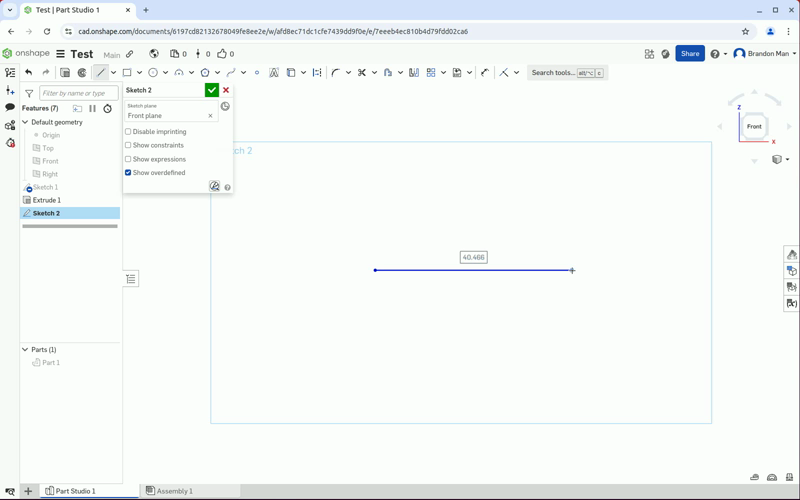
mouse_move(460, 201)
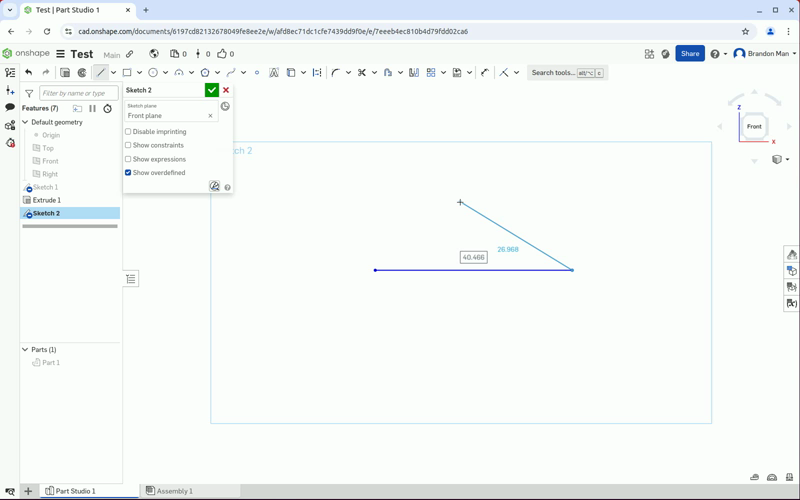
click(460, 201)
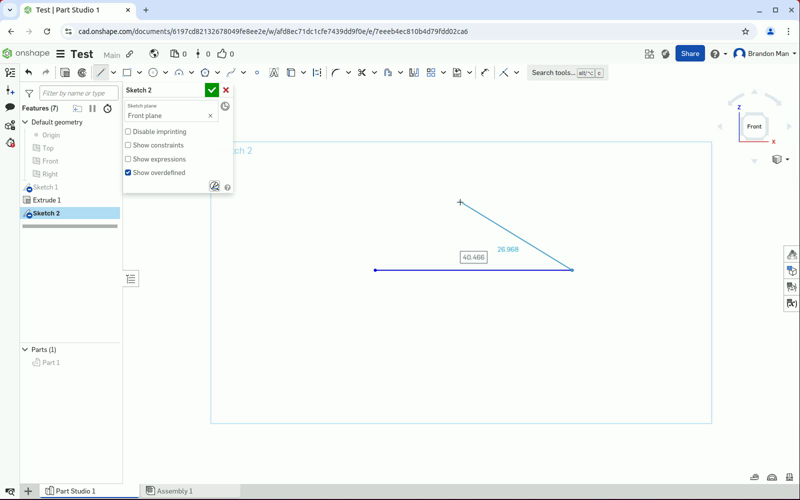
key_up(shift)
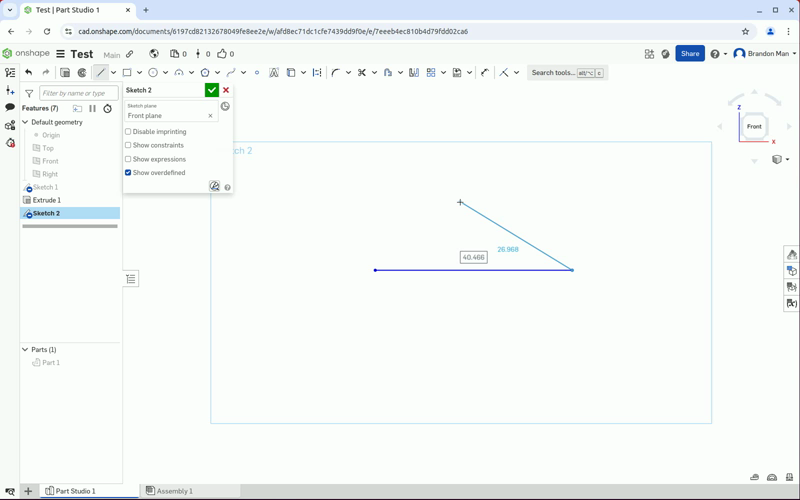
key_down(shift)
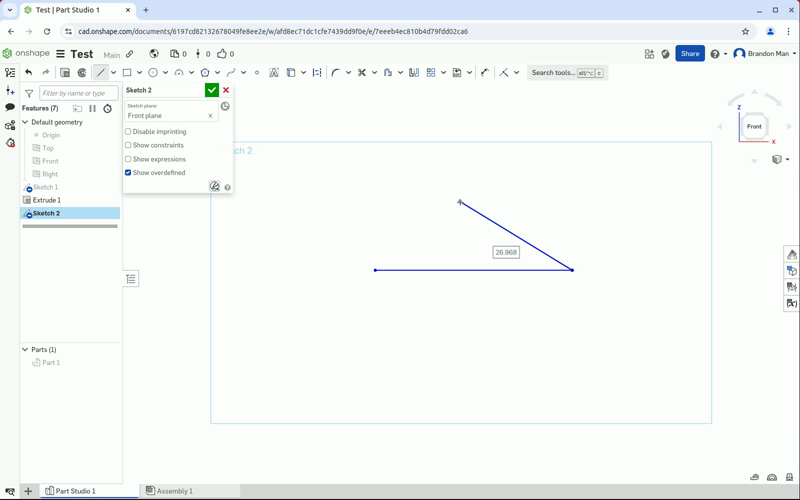
mouse_move(375, 270)
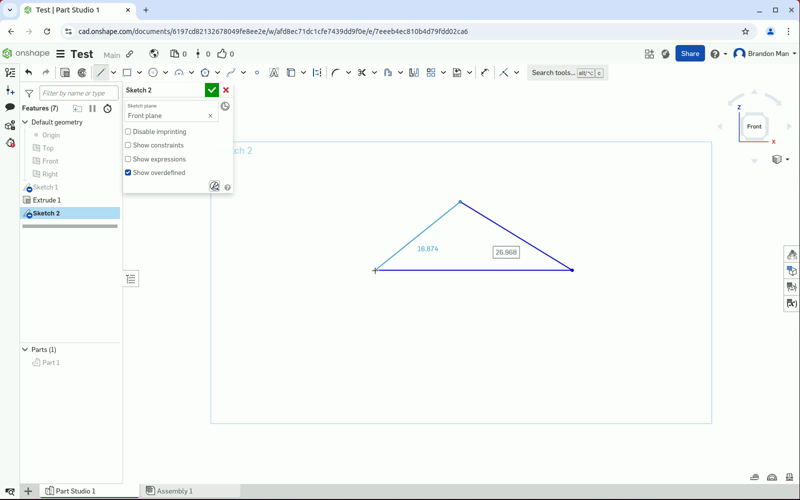
key_up(shift)
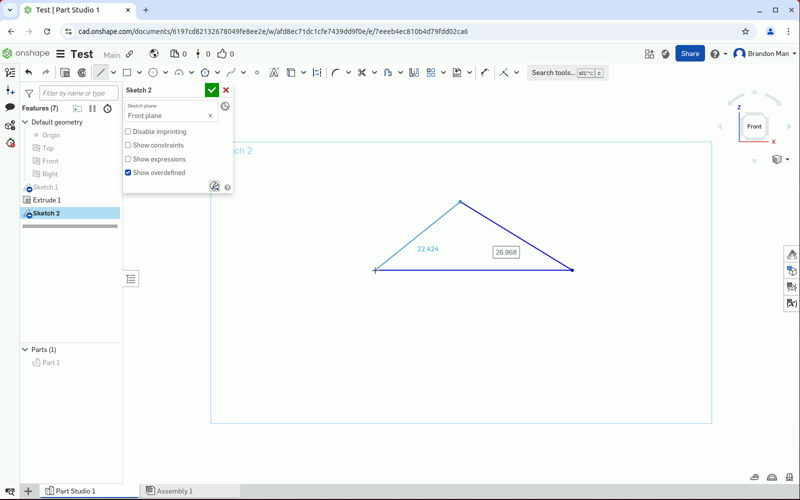
click(375, 270)
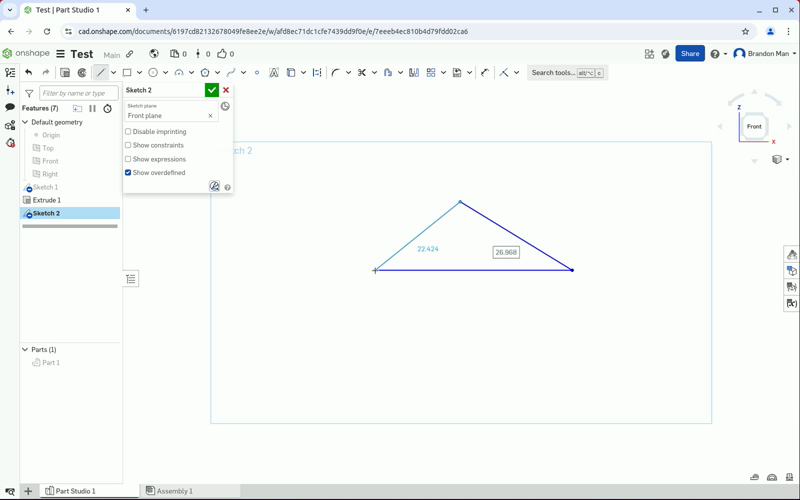
key(esc)
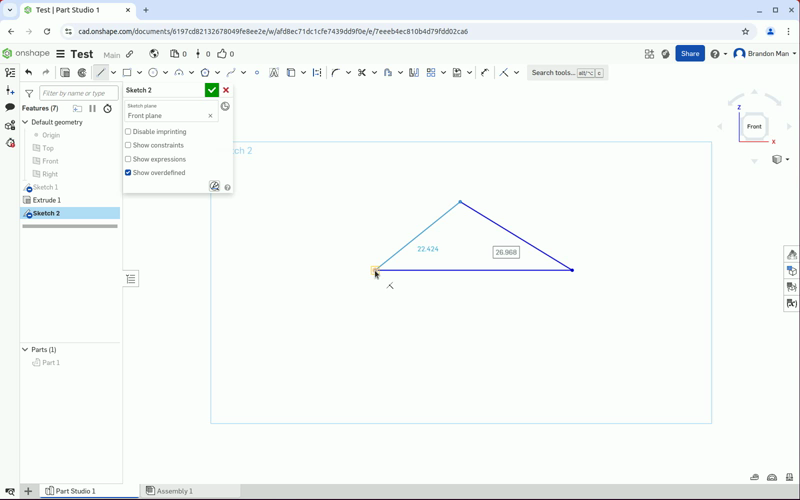
mouse_move(461, 214)
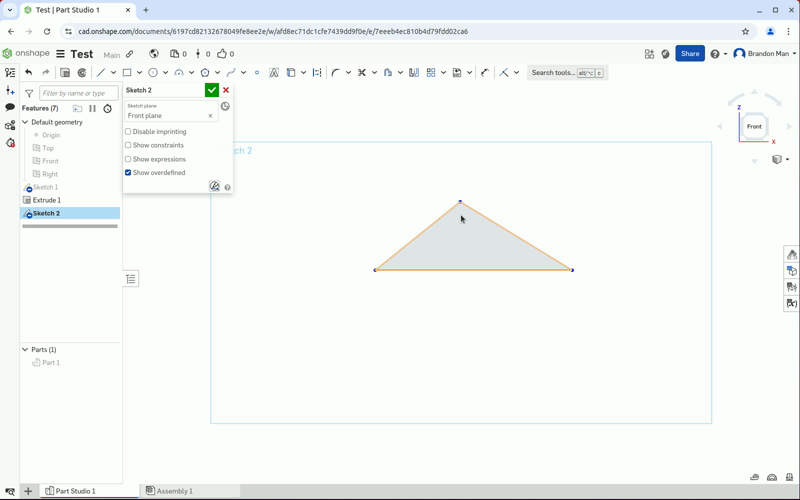
click(461, 214)
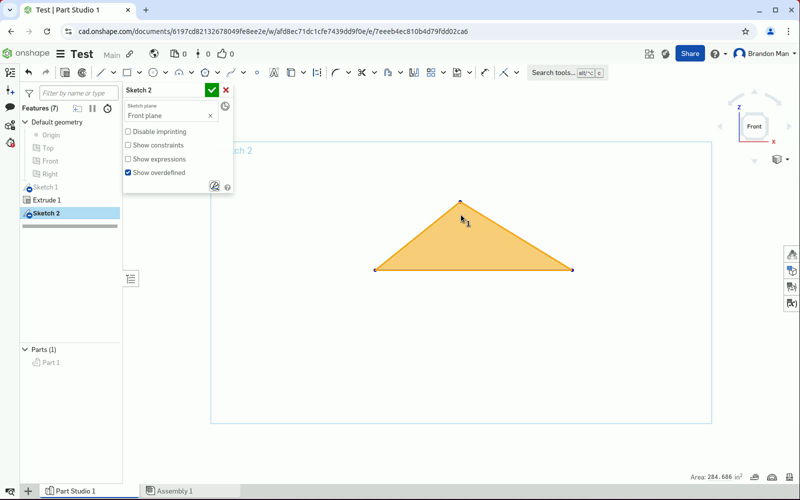
mouse_move(73, 352)
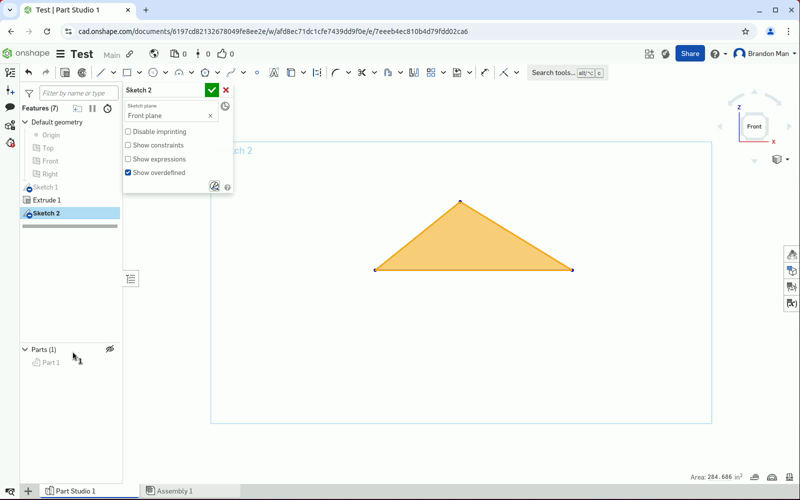
key(shift+y)
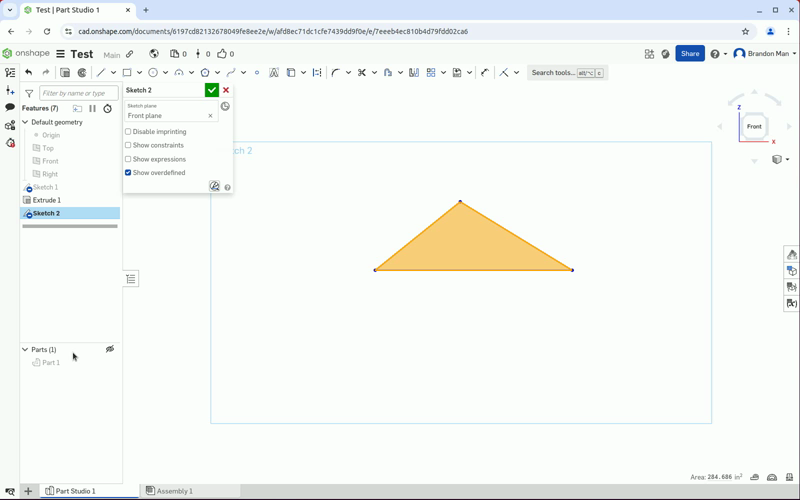
key(shift+e)
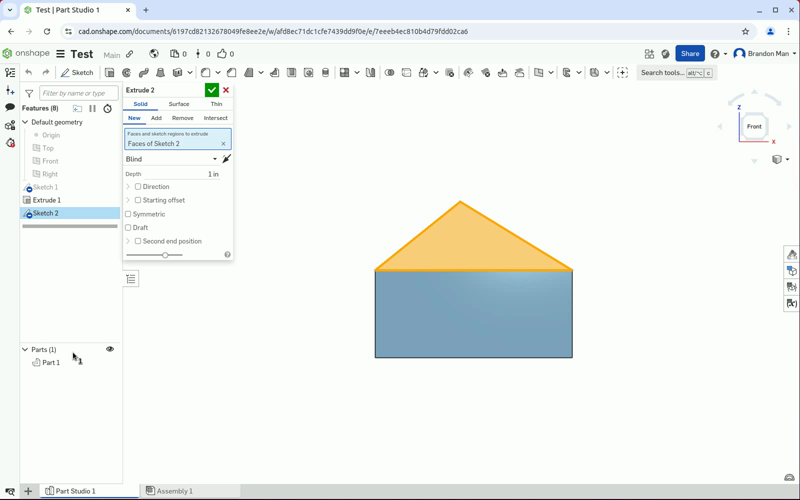
mouse_move(143, 106)
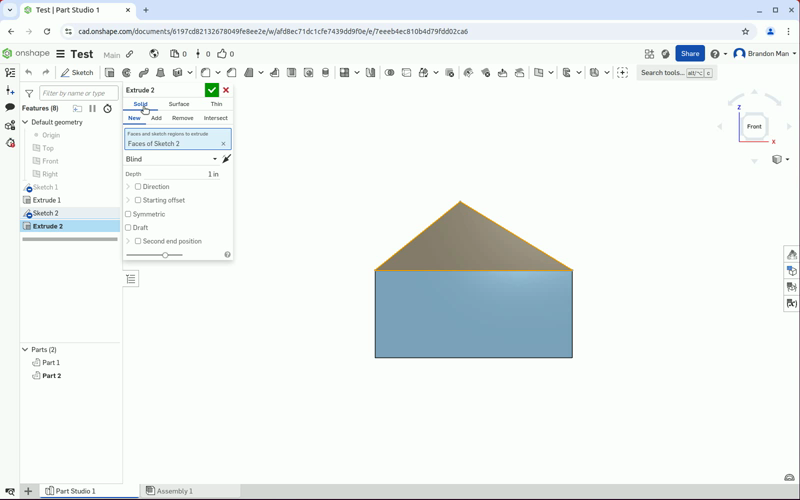
click(143, 106)
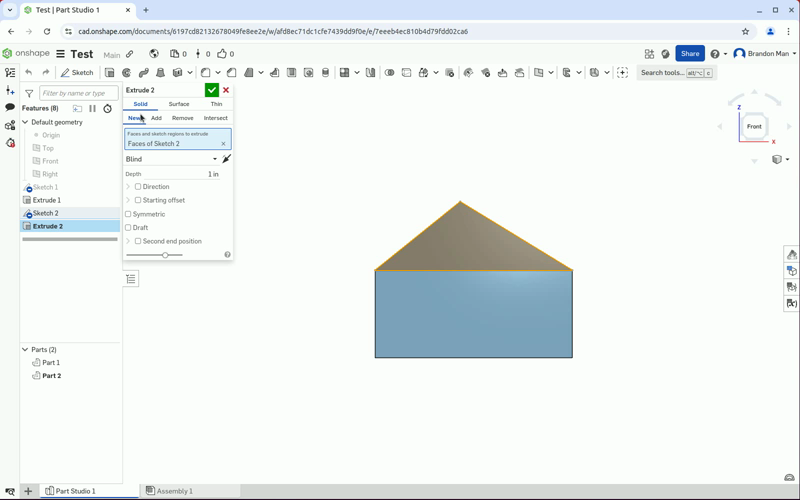
mouse_move(137, 120)
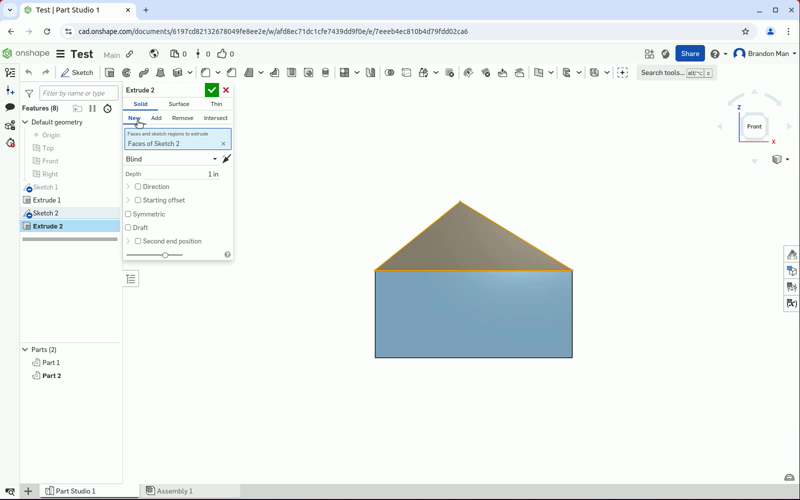
click(137, 120)
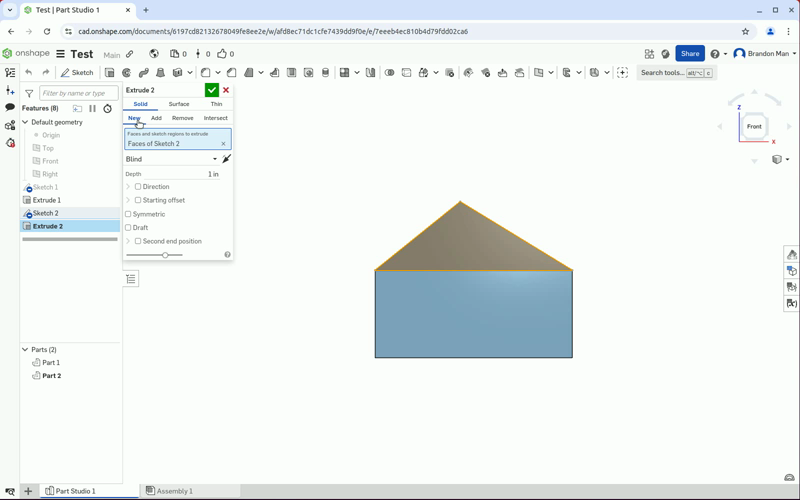
key(tab, 4)
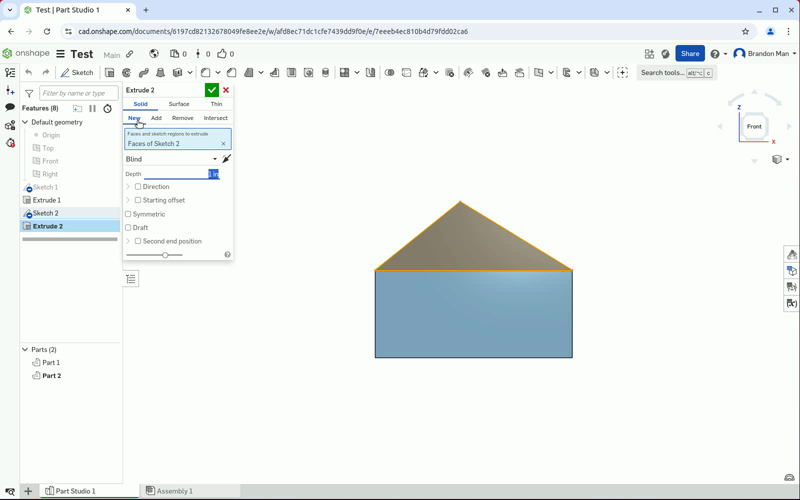
text(21.183)
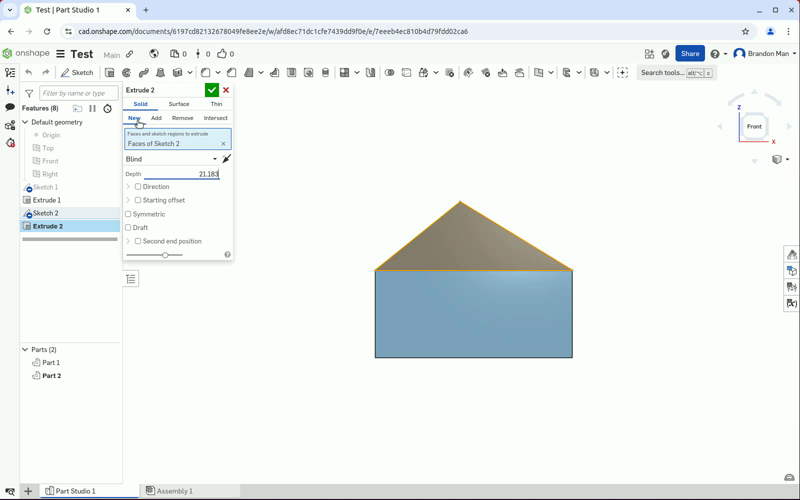
key(enter)
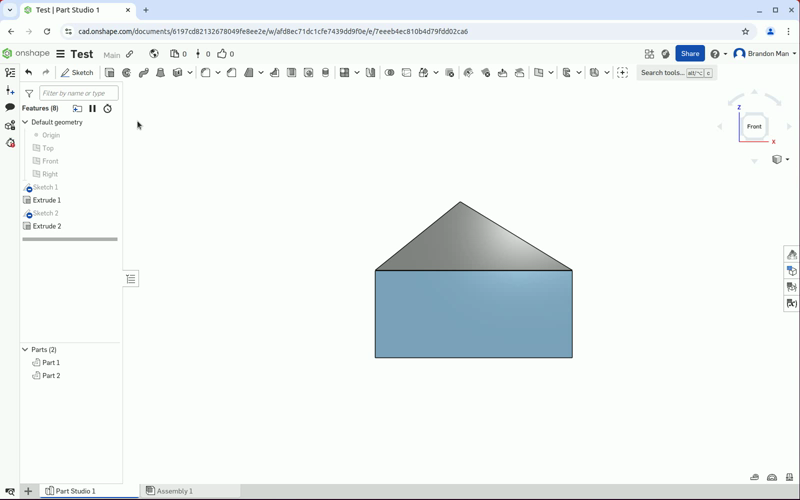
key(shift+h)
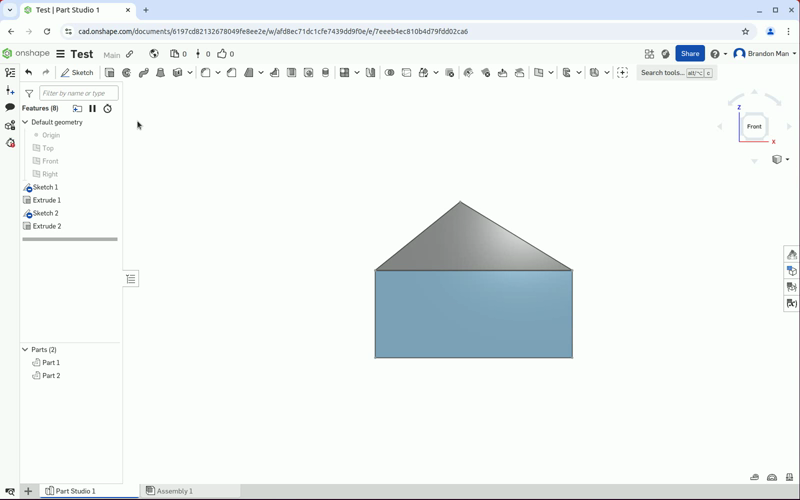
key(shift+h)
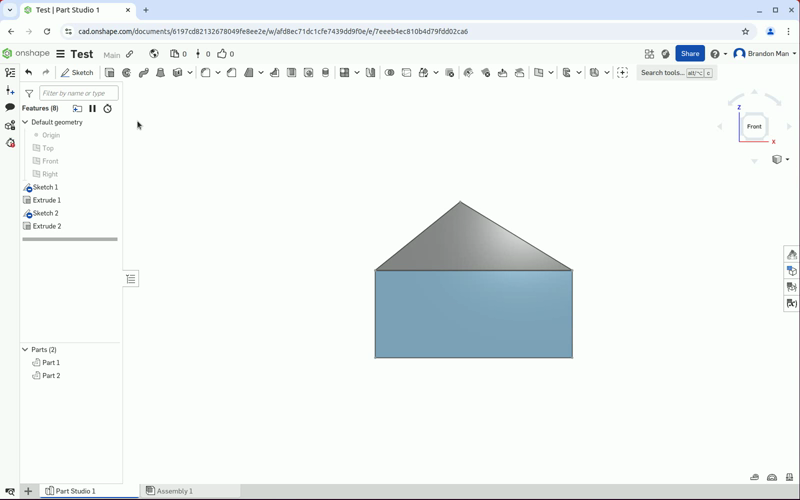
key(shift+7)
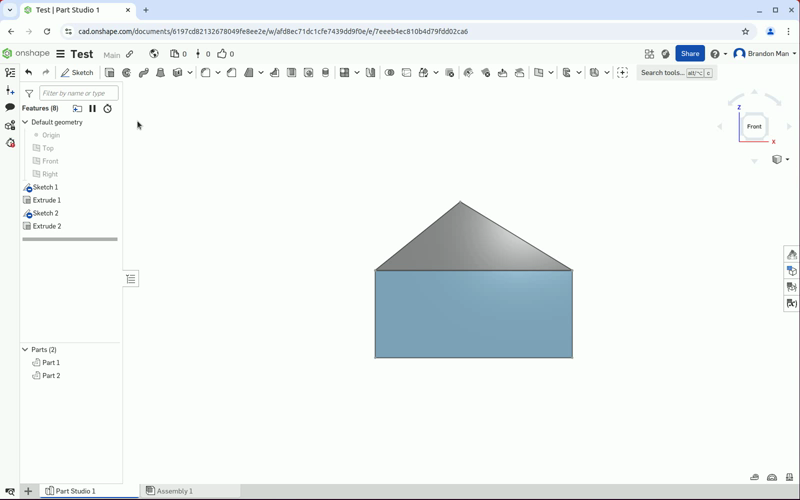
key(left, 2)
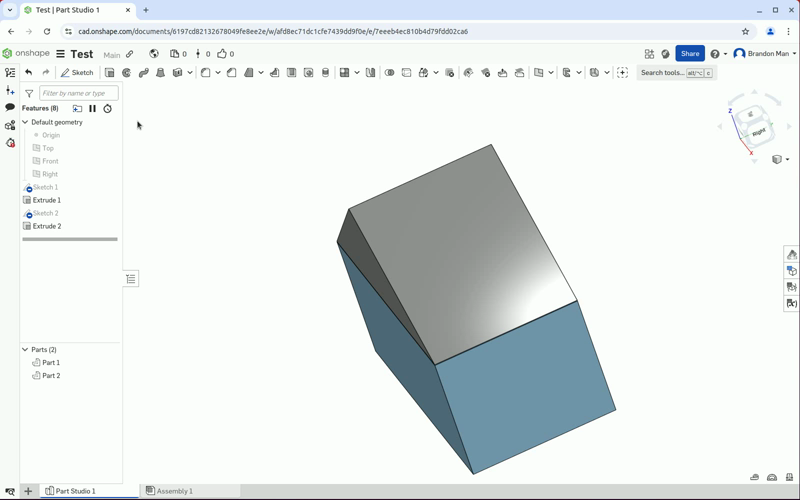
key(down, 2)
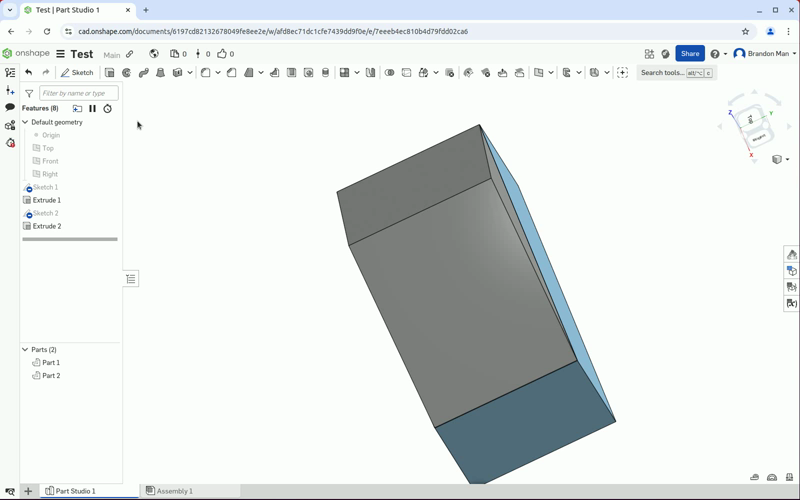
key(up, 2)
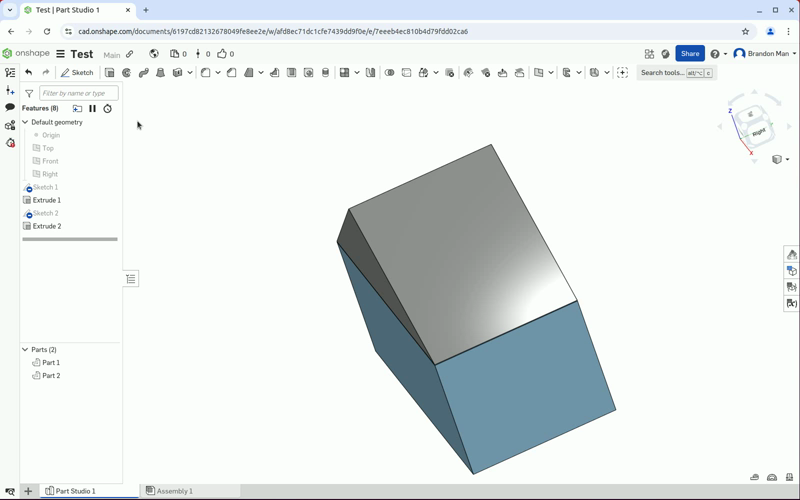
key(right, 2)
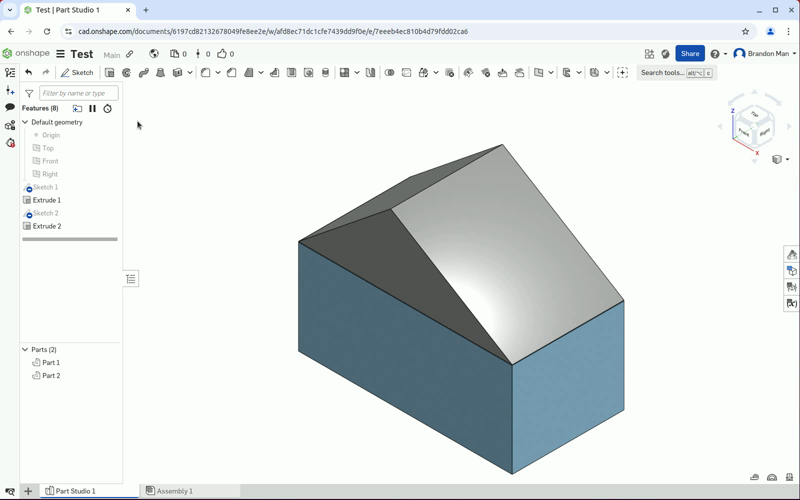
mouse_move(73, 189)
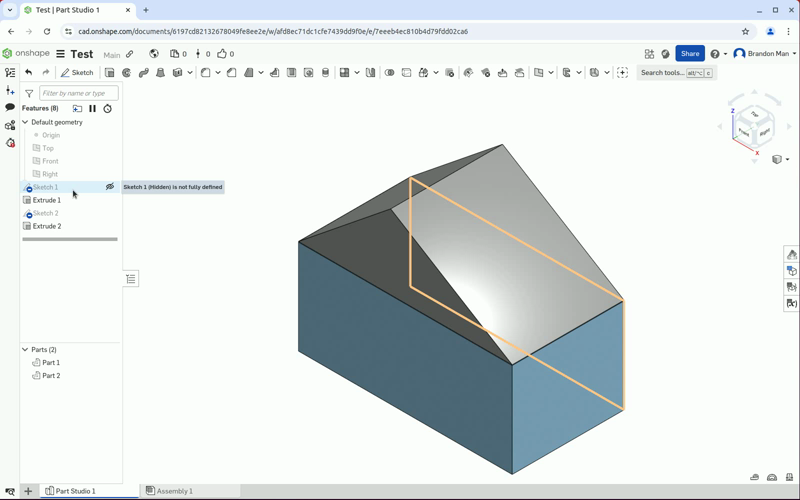
click(73, 189)